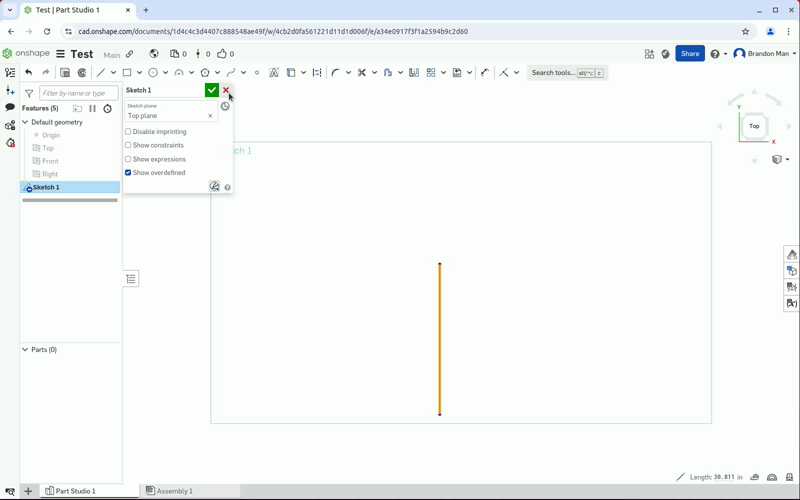
key(shift+h)
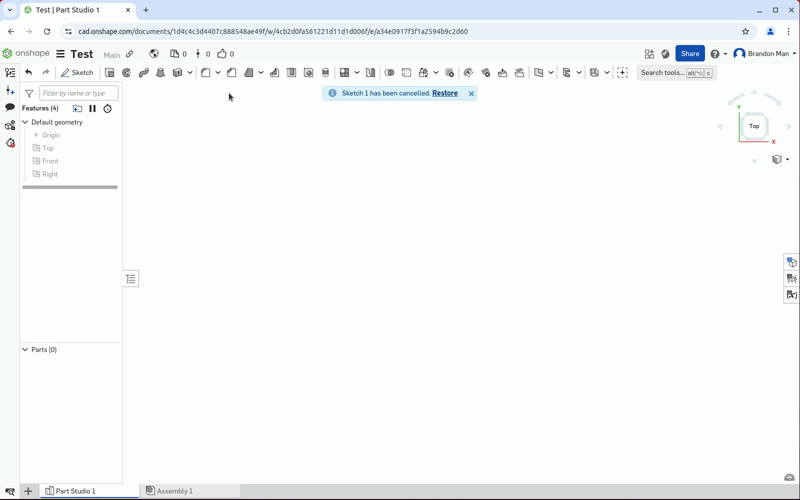
mouse_move(73, 352)
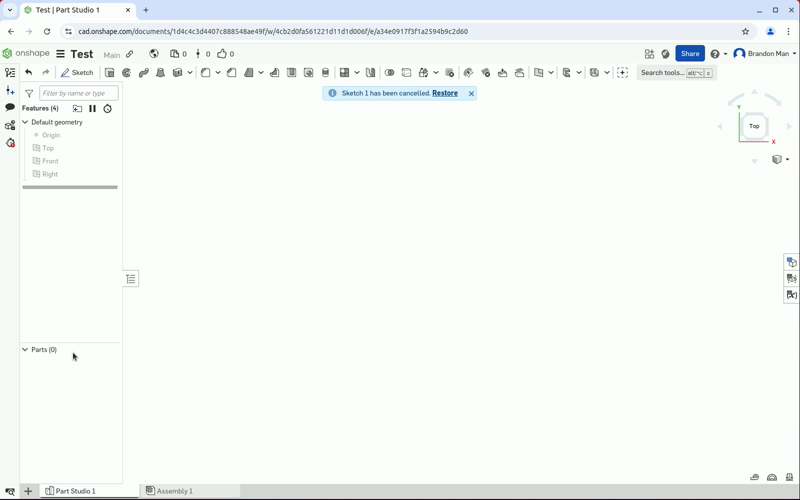
key(y)
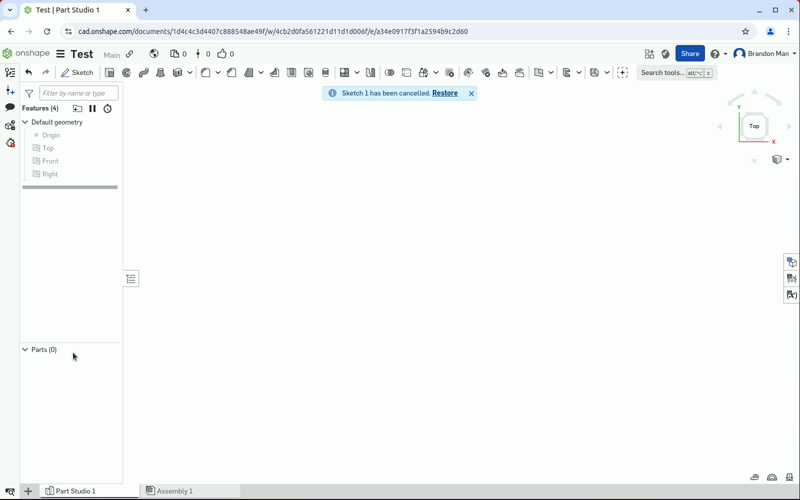
key(shift+p)
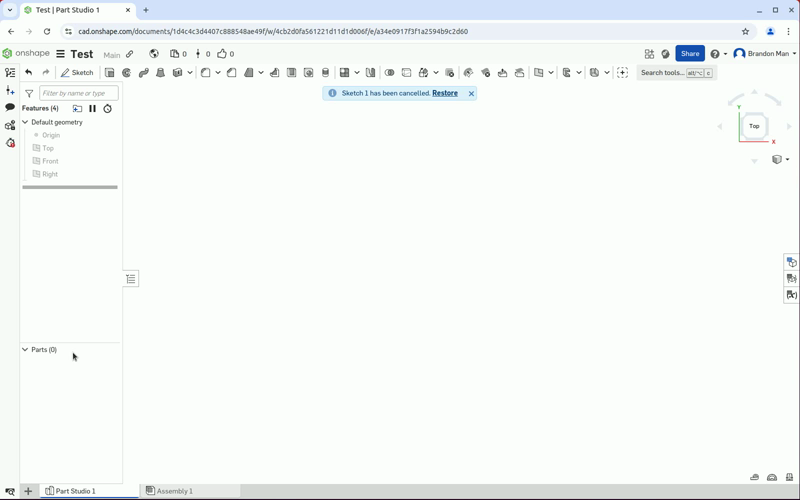
key(space)
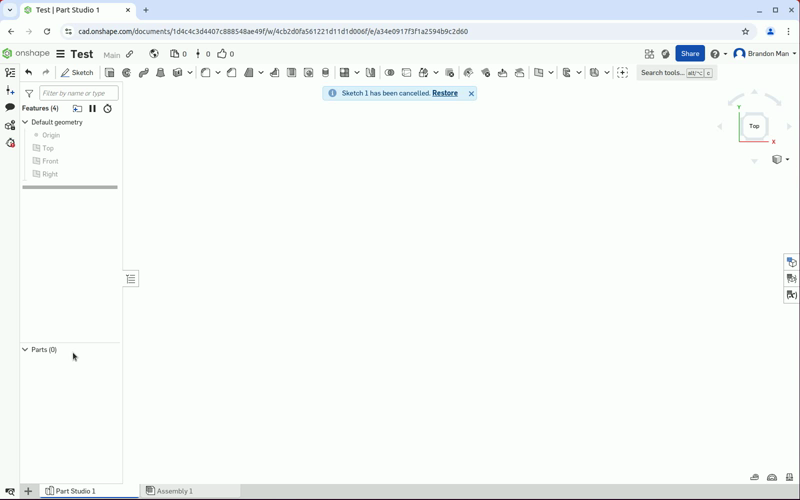
key_down(shift)
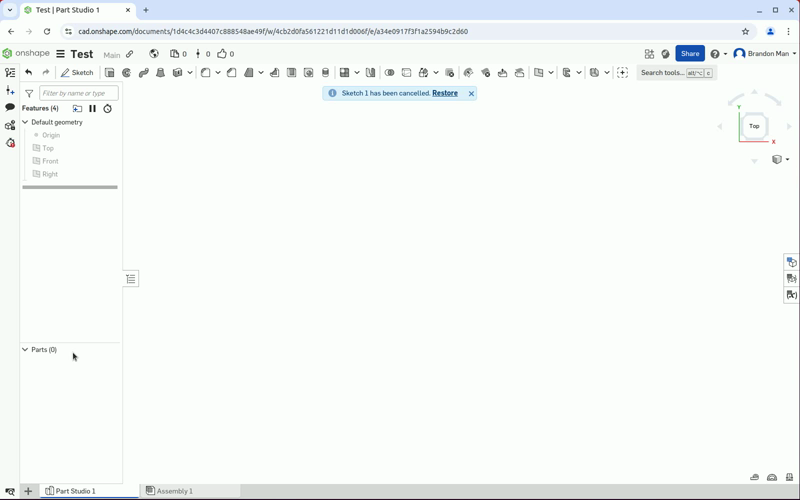
key(up)
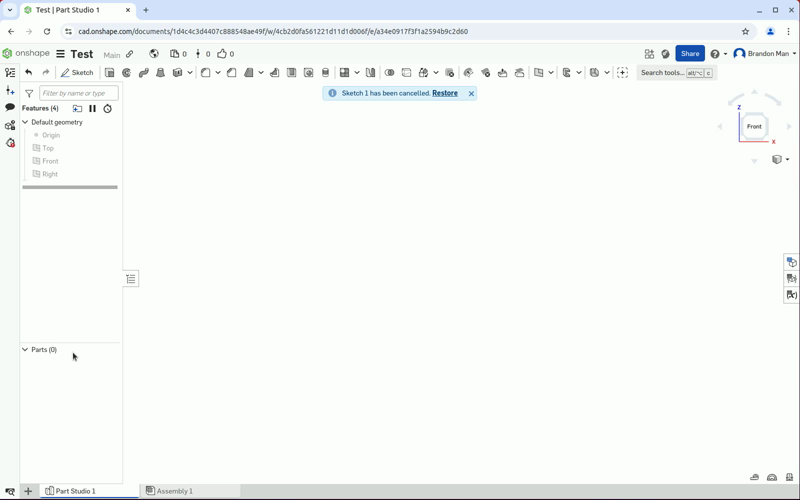
key_up(shift)
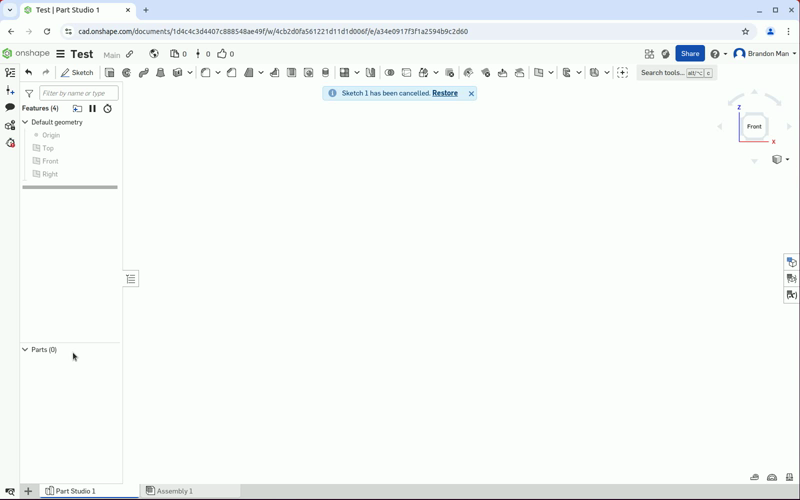
mouse_move(73, 352)
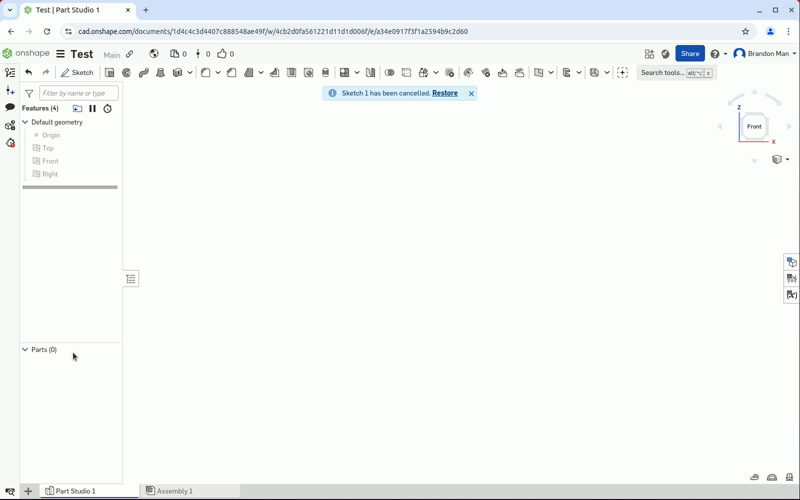
key(shift+y)
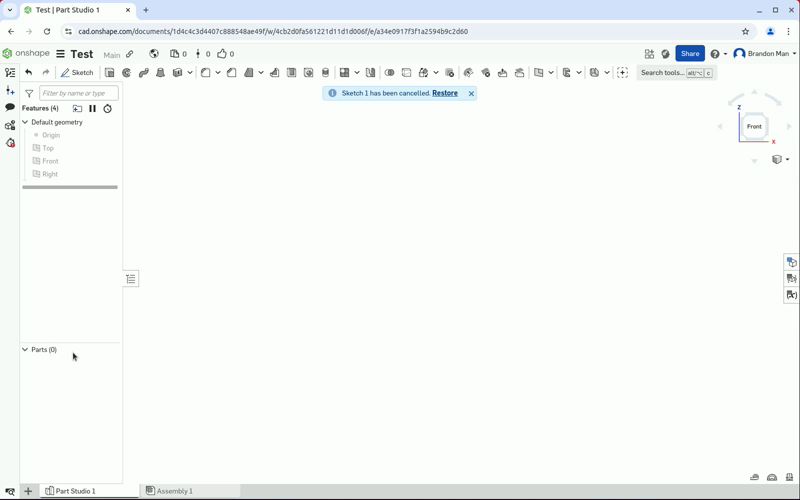
key(shift+s)
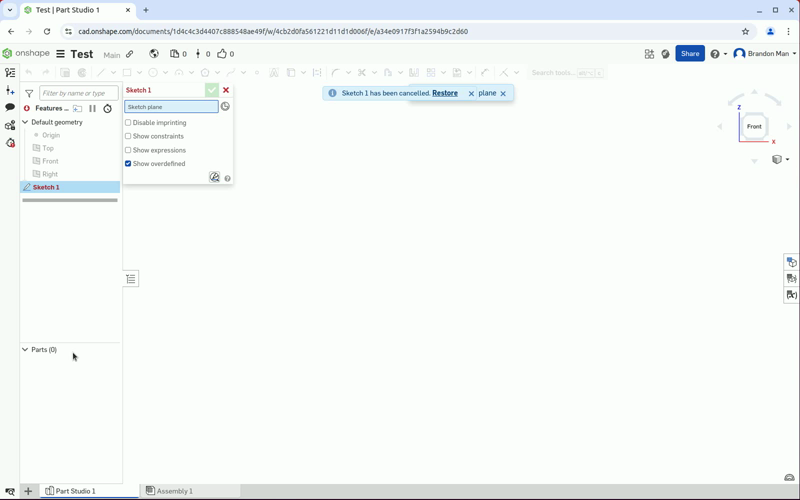
mouse_move(73, 163)
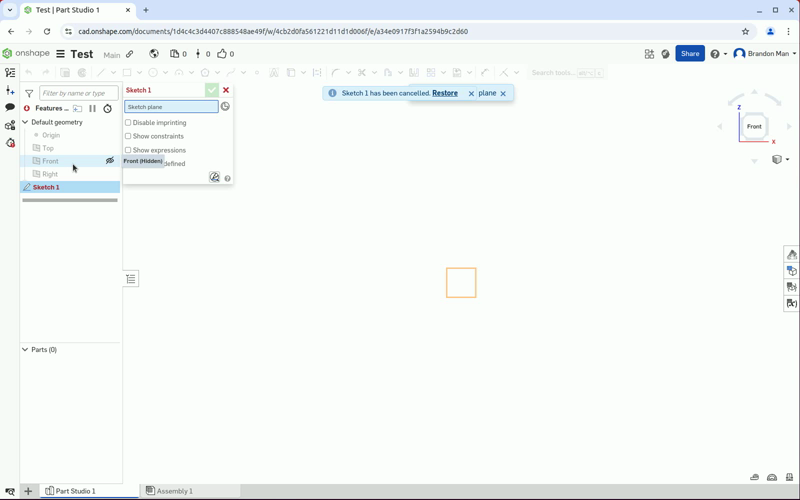
click(73, 163)
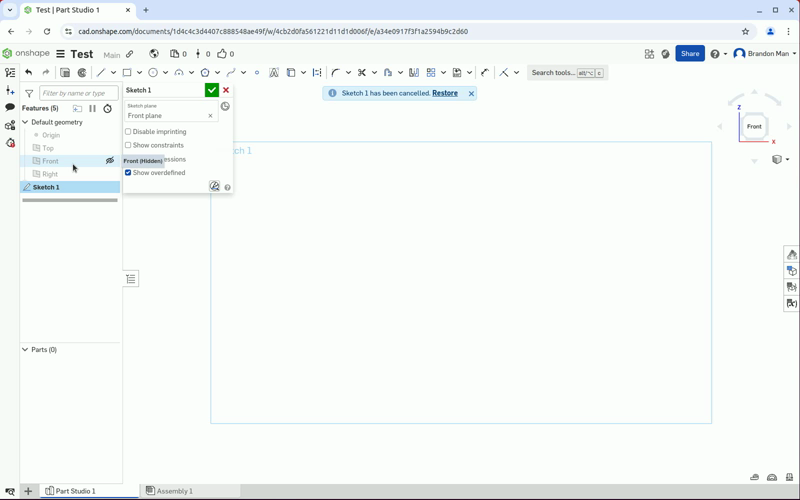
mouse_move(73, 352)
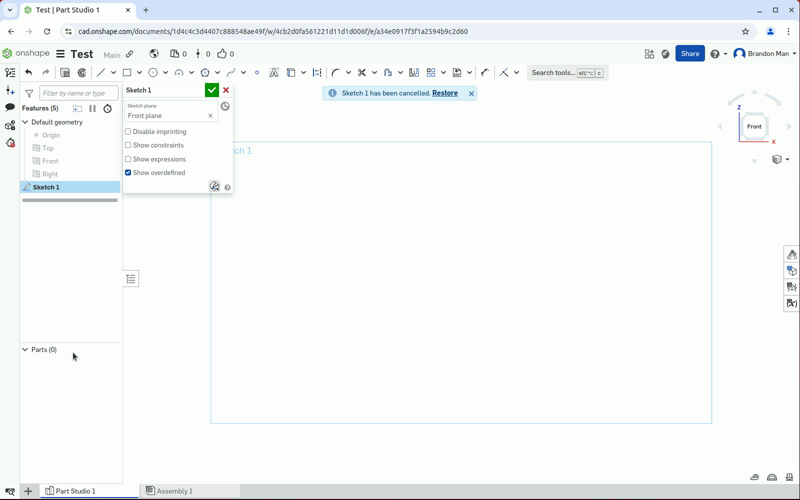
key(y)
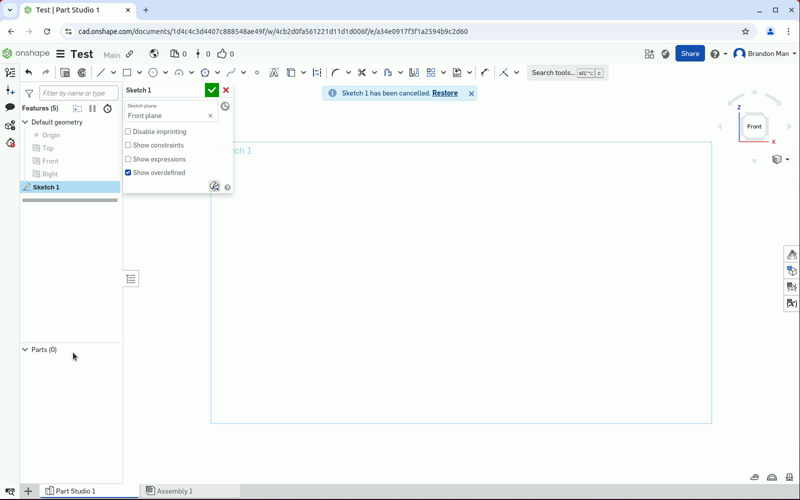
key(l)
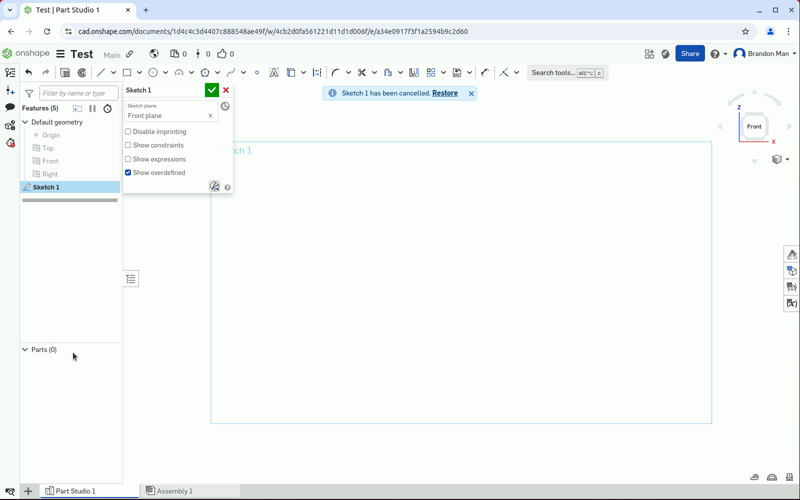
key_down(shift)
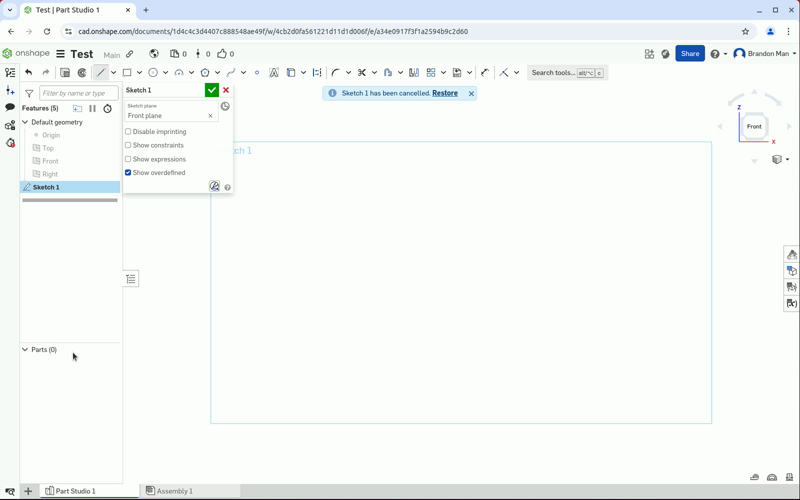
mouse_move(460, 282)
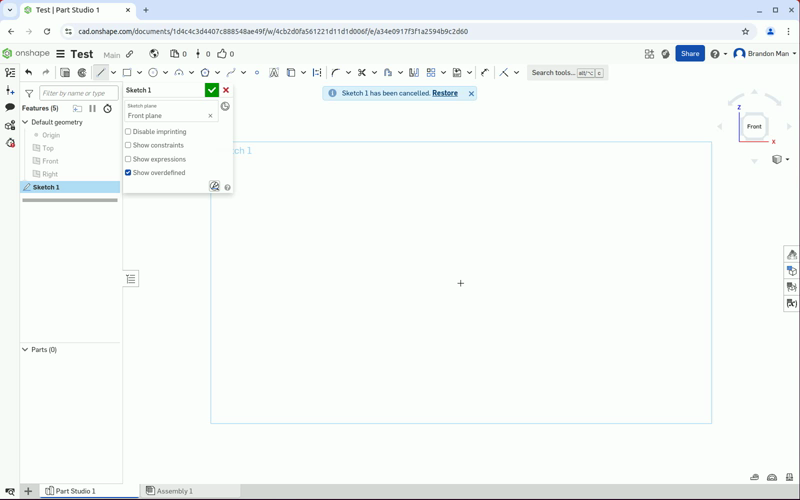
click(460, 282)
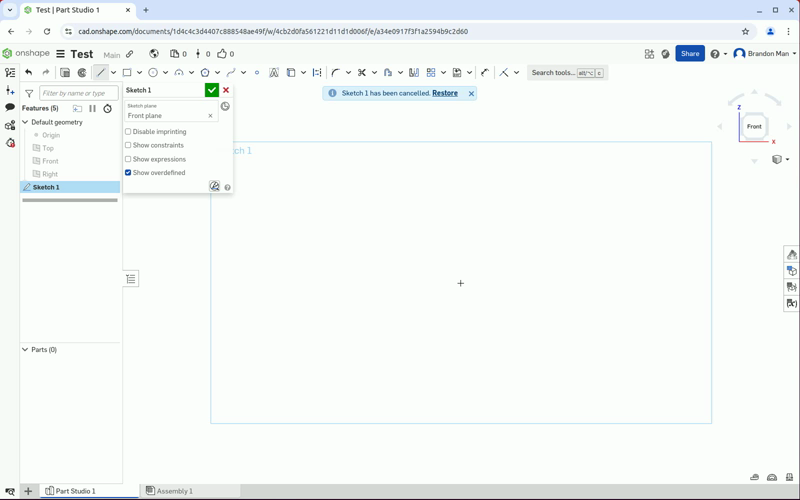
key_up(shift)
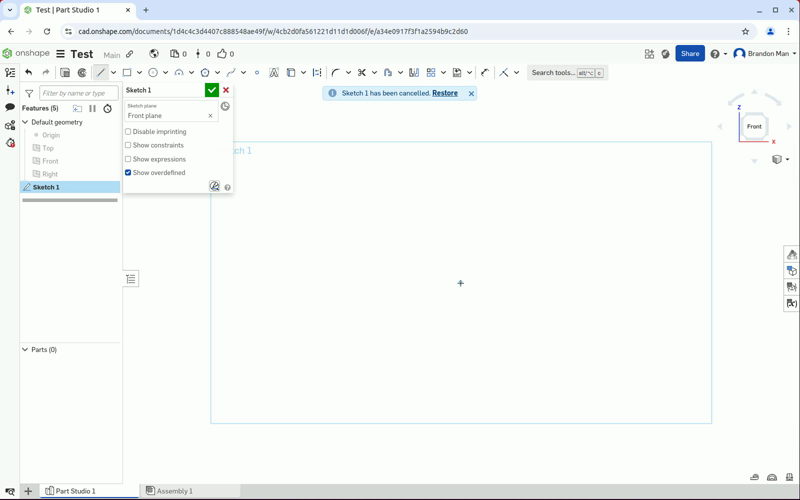
key_down(shift)
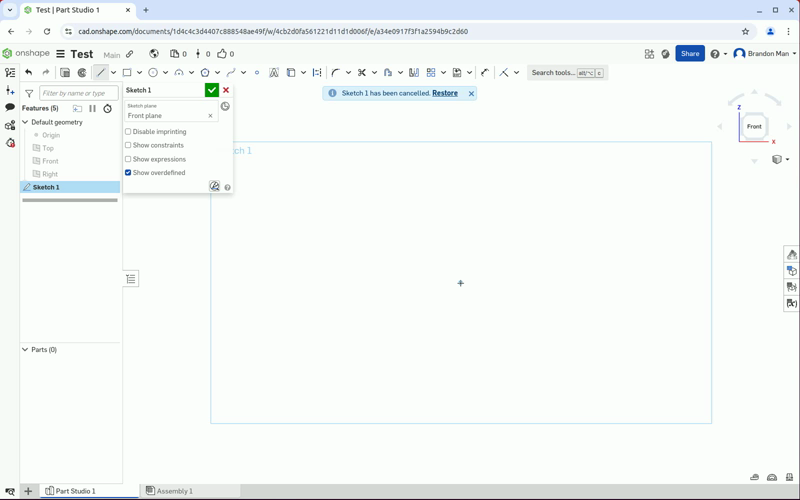
mouse_move(545, 282)
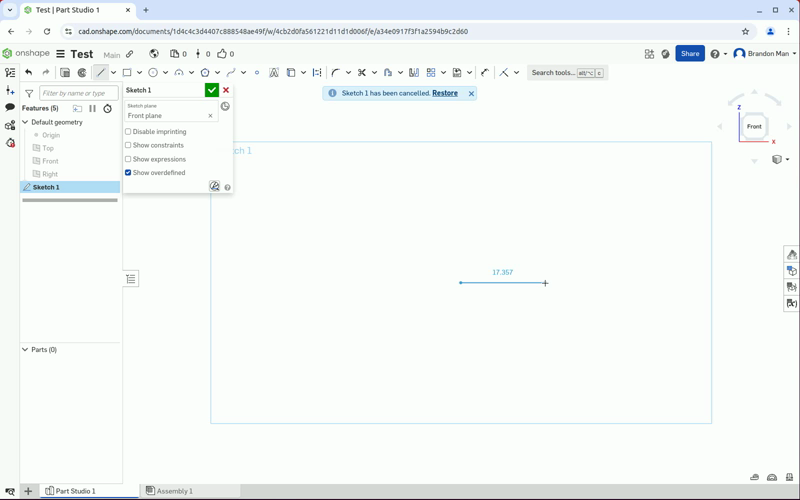
click(545, 282)
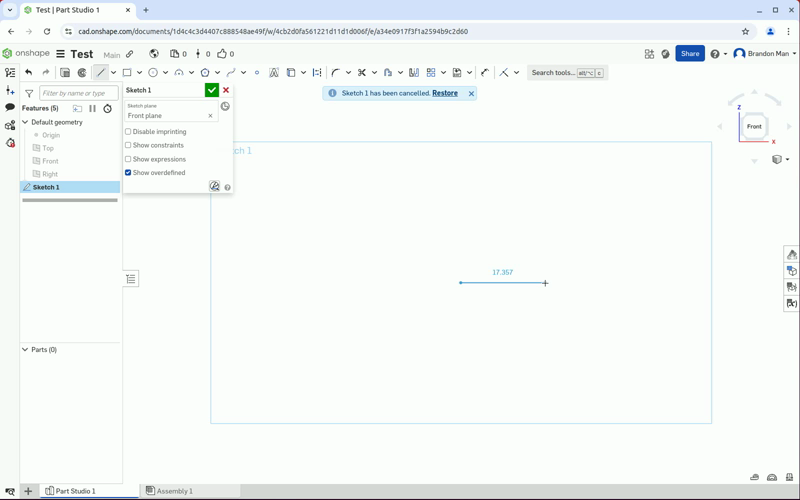
key_up(shift)
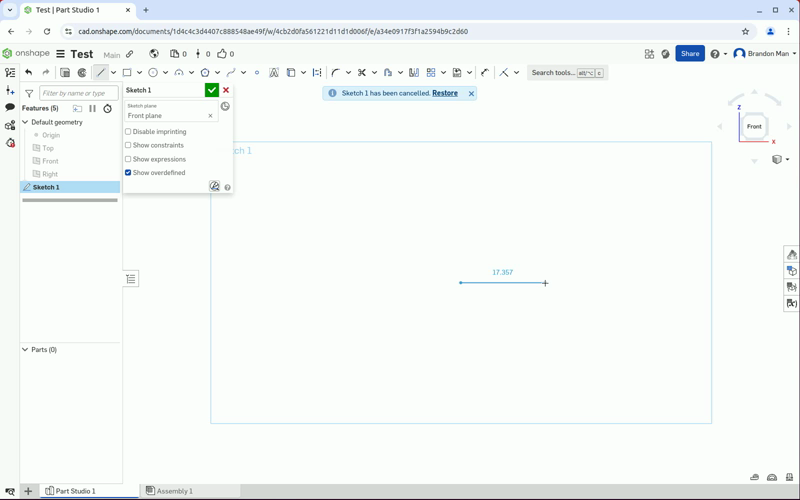
key_down(shift)
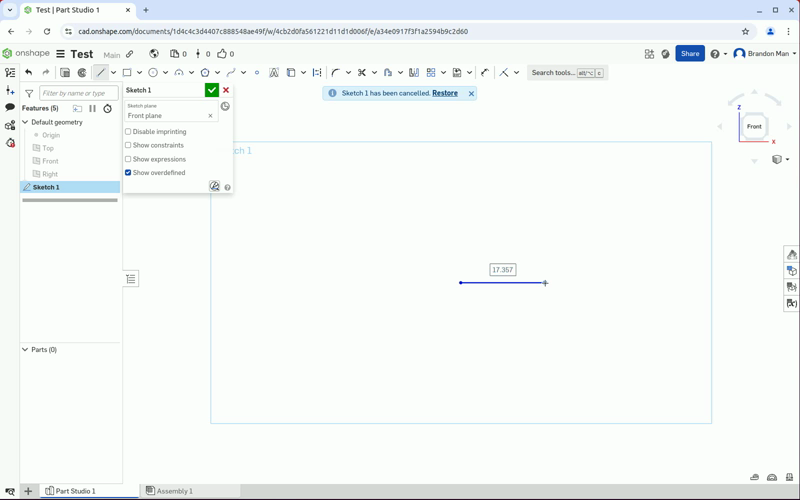
mouse_move(545, 198)
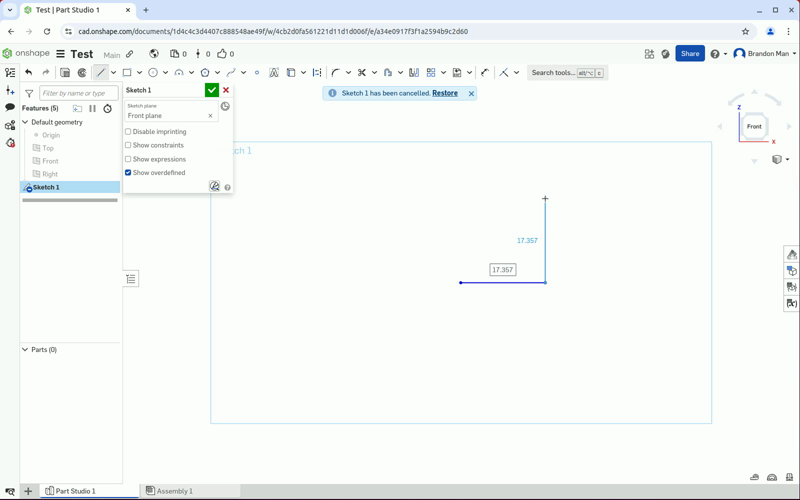
click(545, 198)
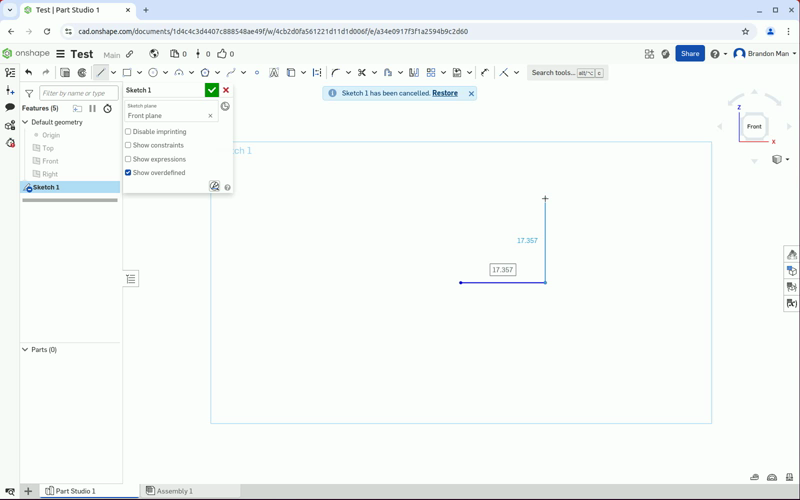
key_up(shift)
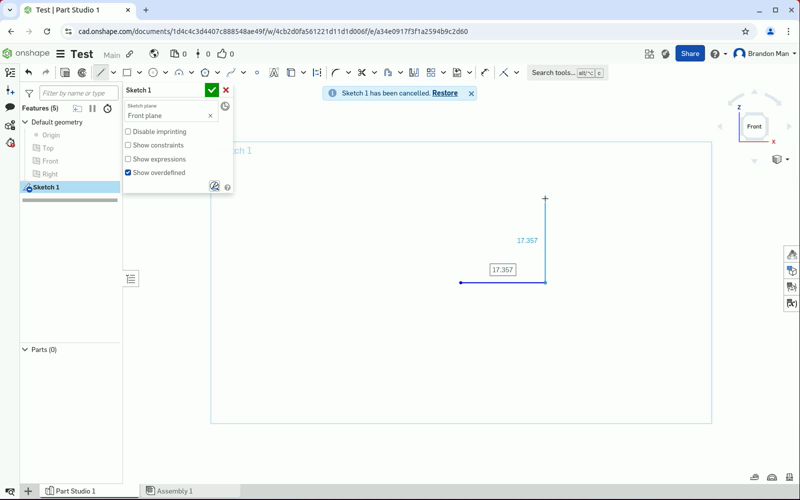
key_down(shift)
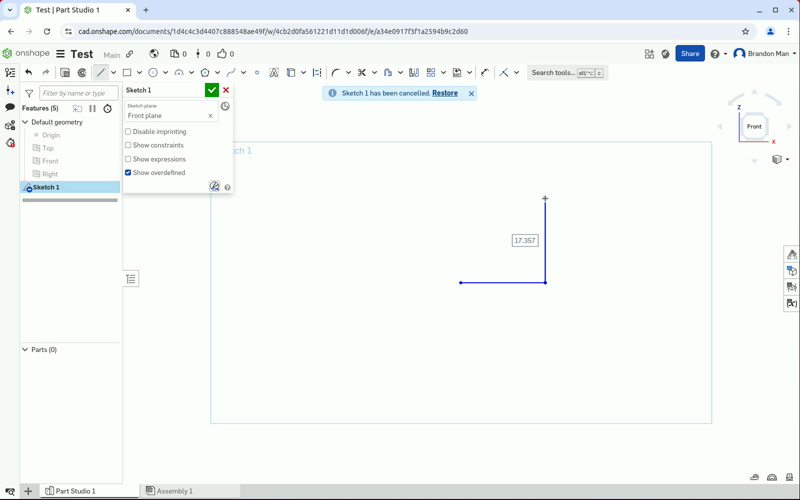
mouse_move(460, 198)
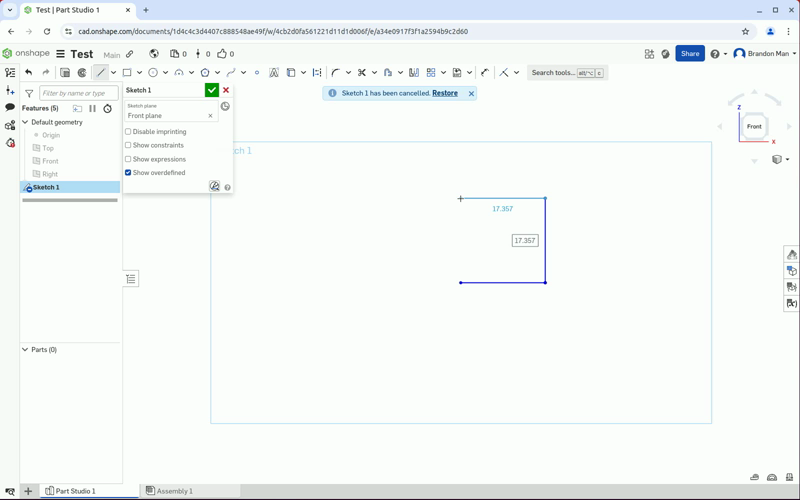
click(460, 198)
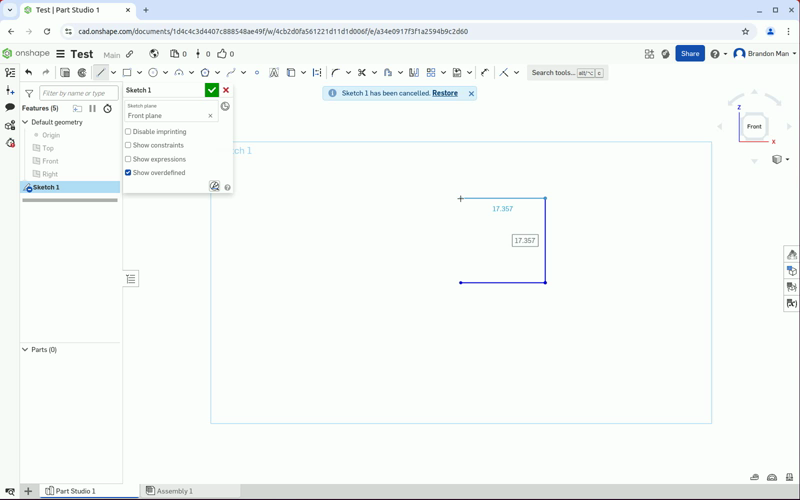
key_up(shift)
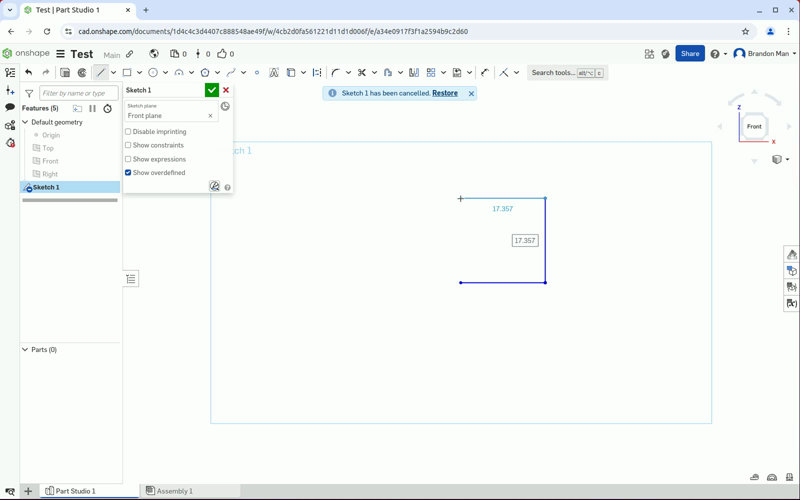
key_down(shift)
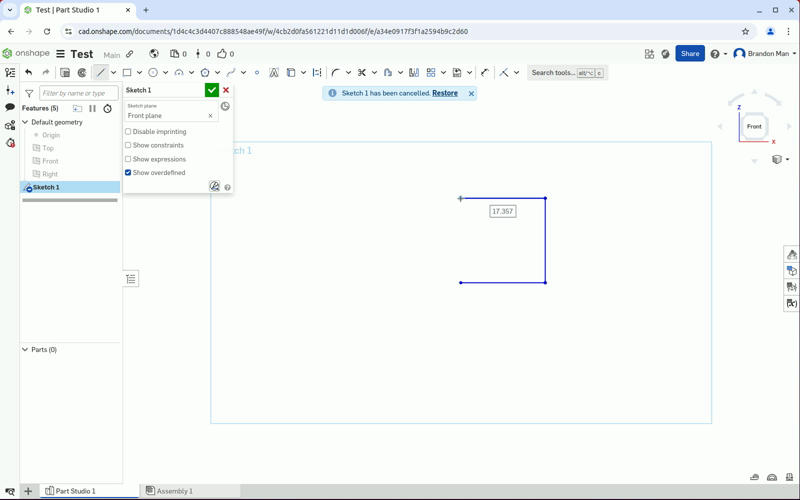
mouse_move(460, 282)
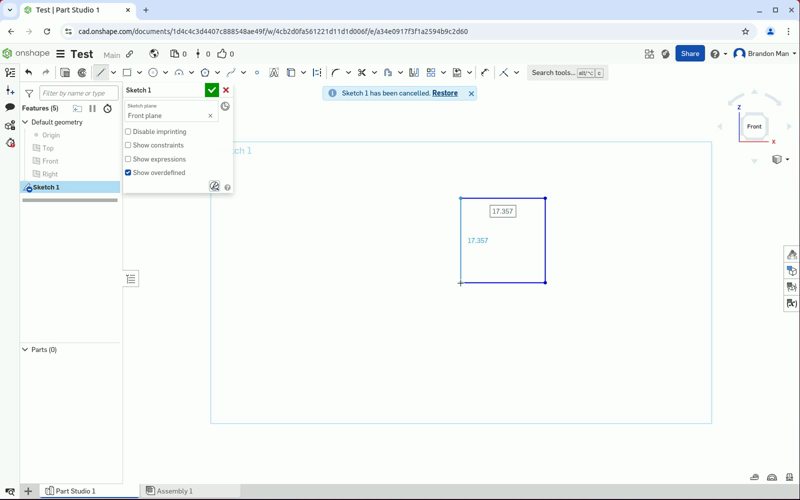
key_up(shift)
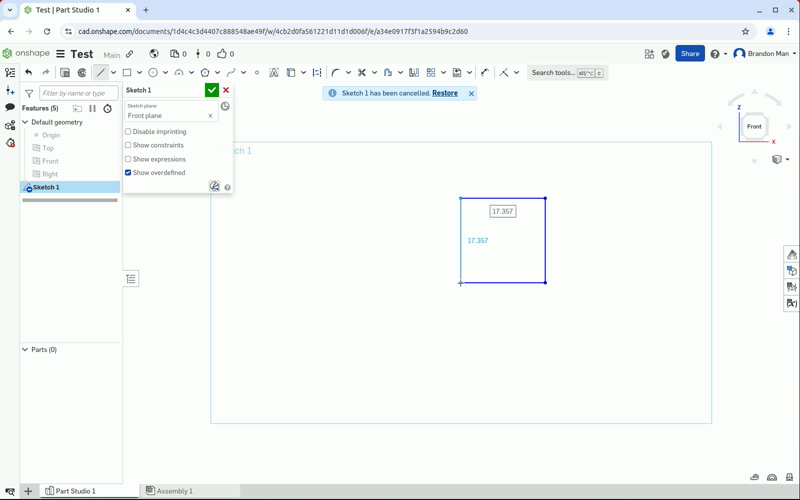
click(460, 282)
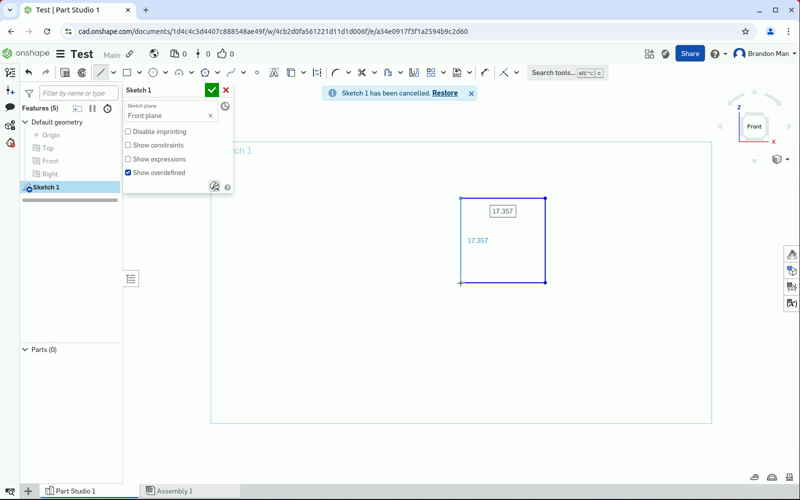
key(esc)
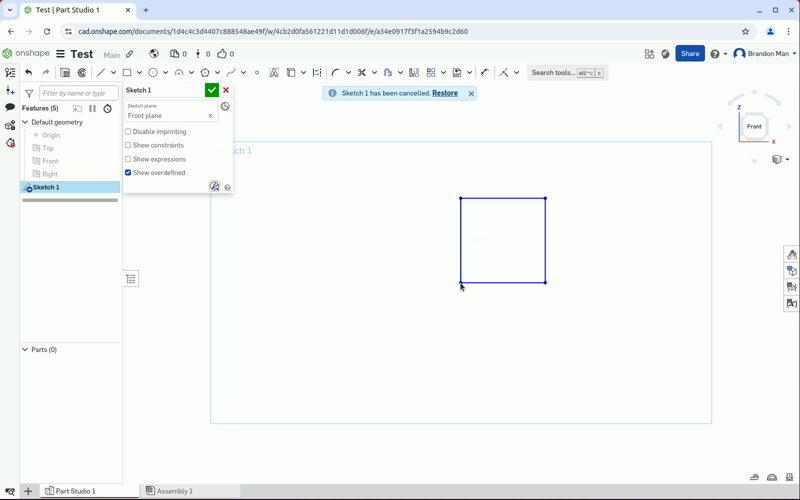
mouse_move(476, 268)
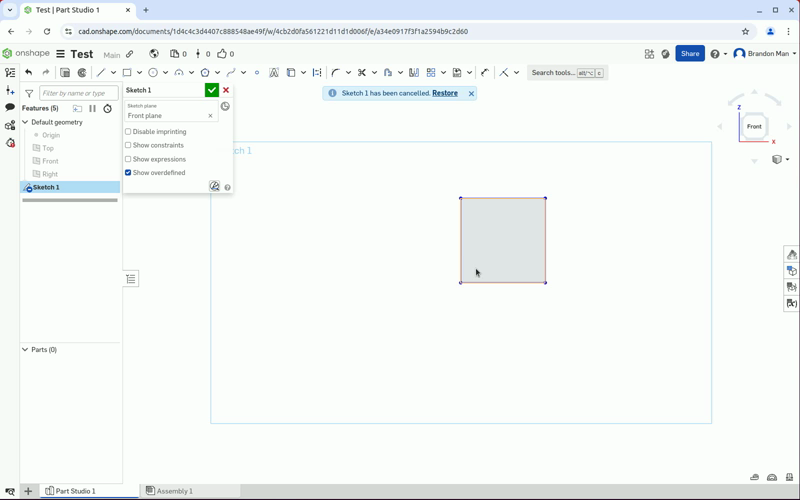
click(476, 268)
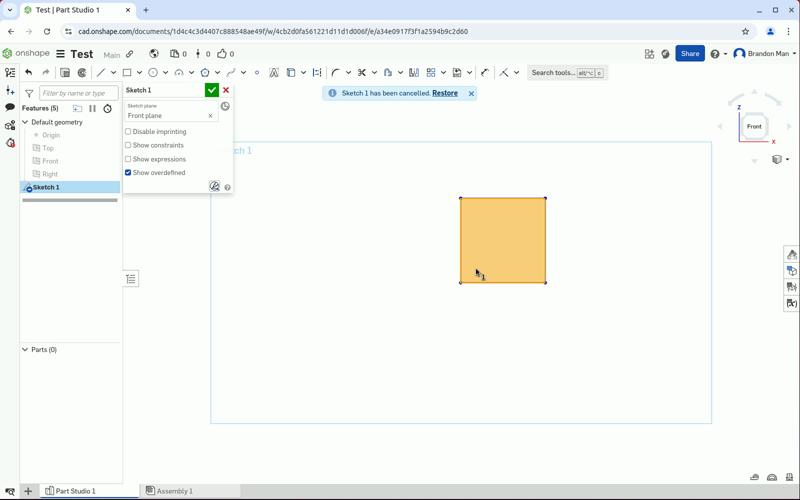
mouse_move(73, 352)
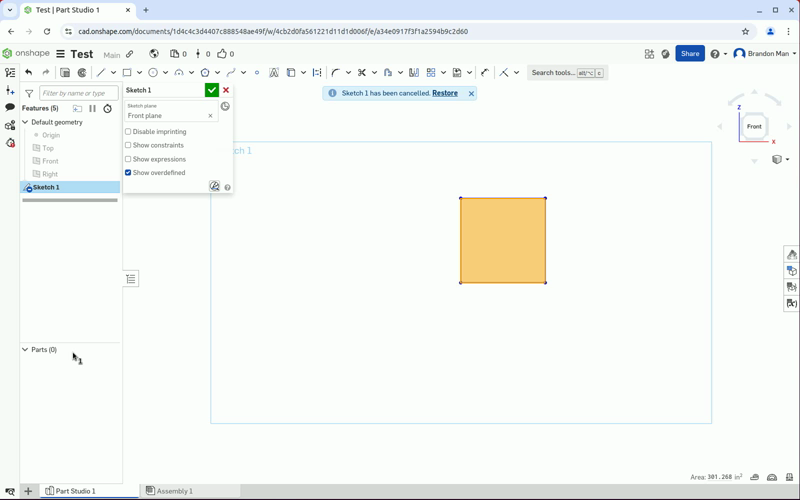
key(shift+y)
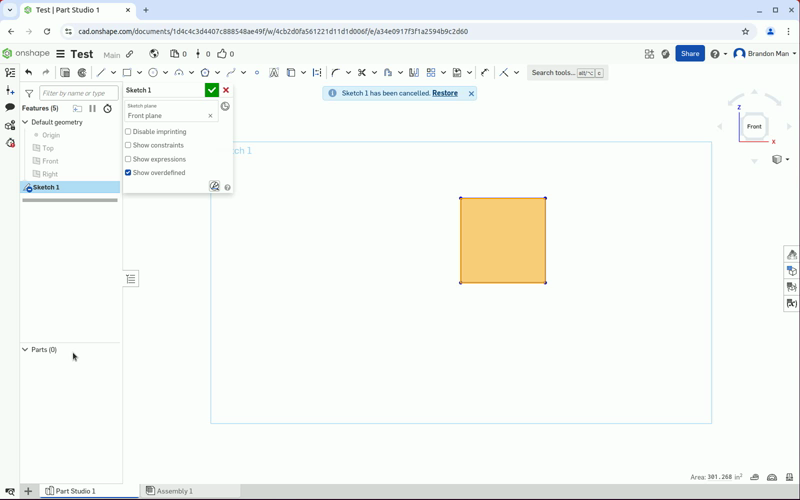
key(shift+e)
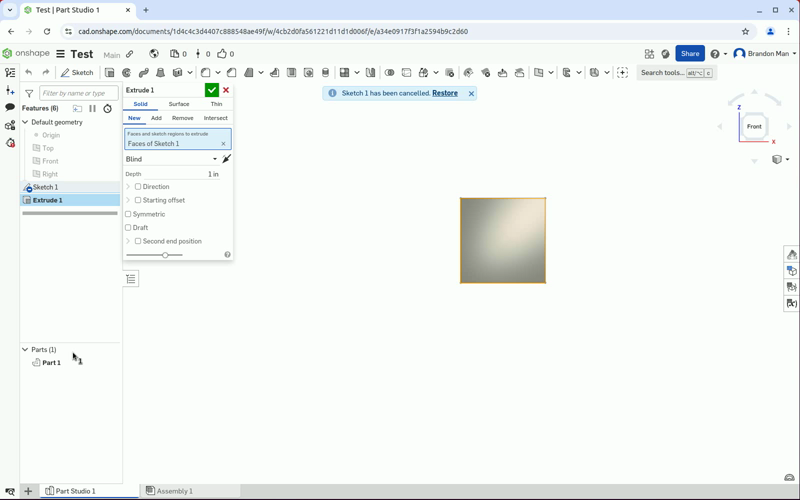
mouse_move(143, 106)
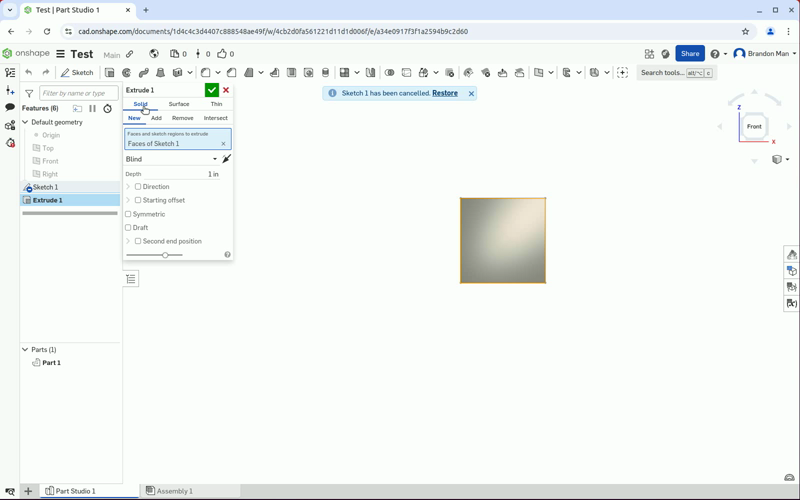
click(143, 106)
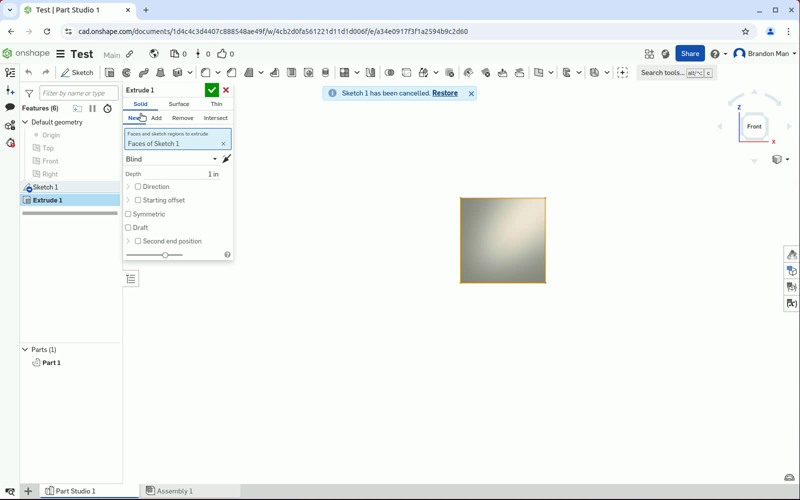
mouse_move(137, 120)
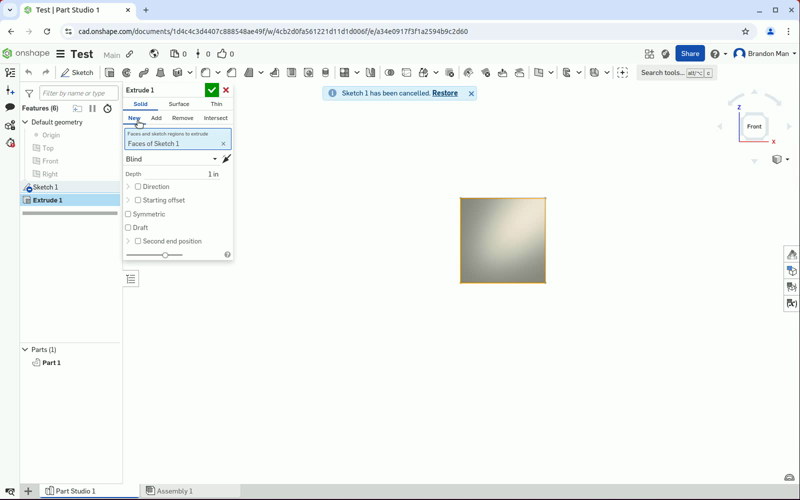
click(137, 120)
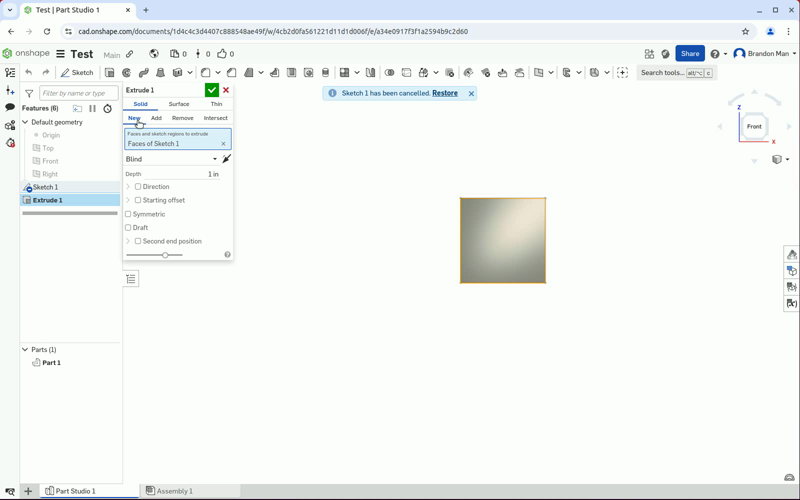
key(tab, 4)
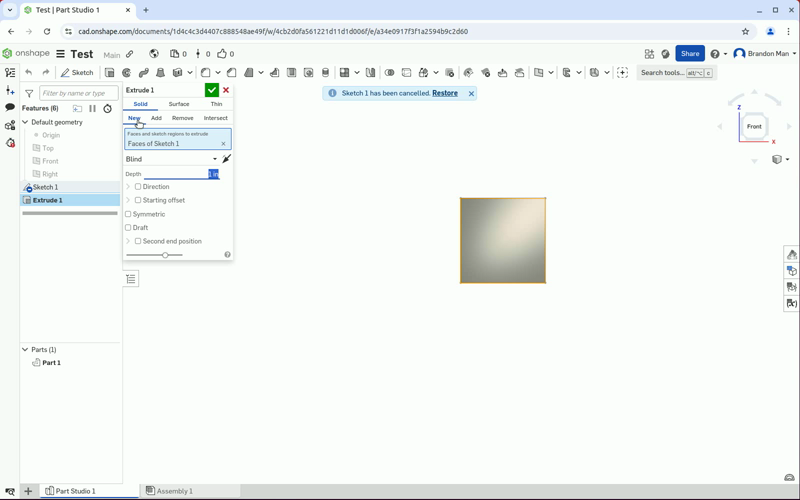
text(17.331)
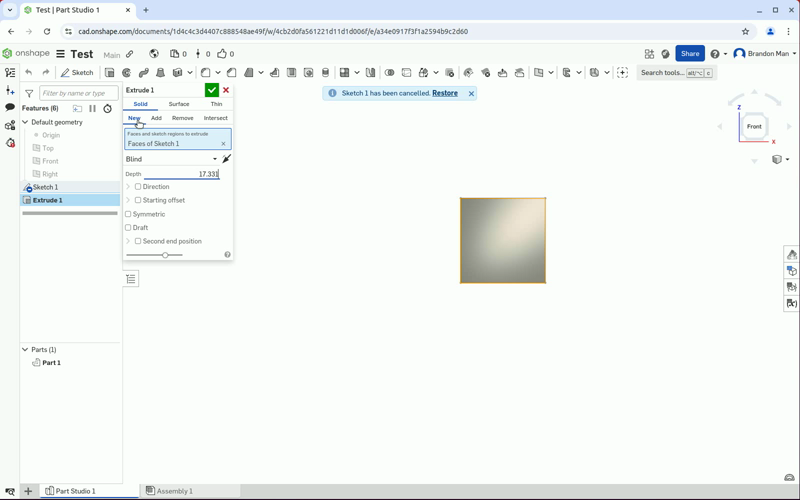
key(enter)
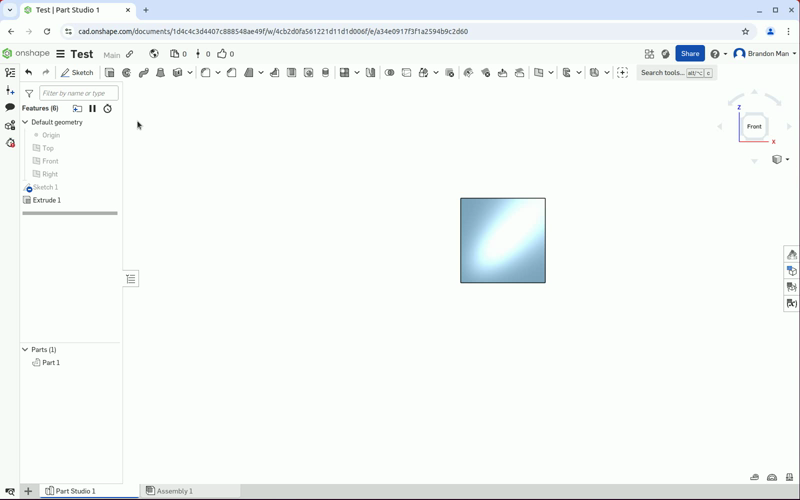
key(shift+h)
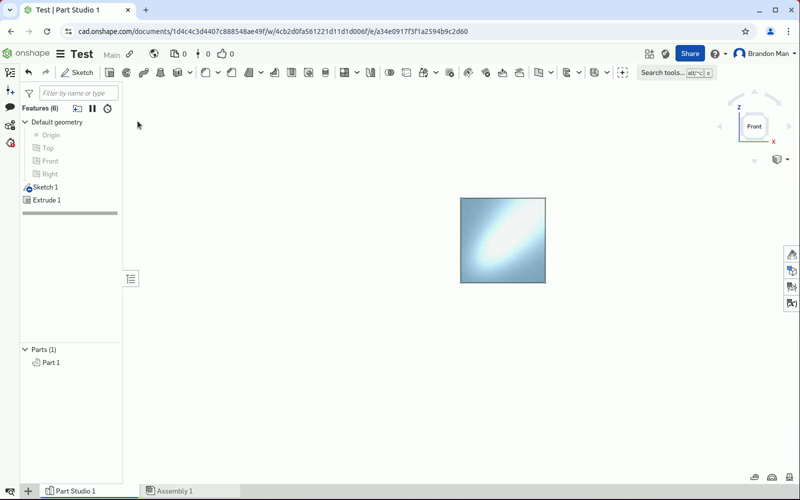
key(shift+h)
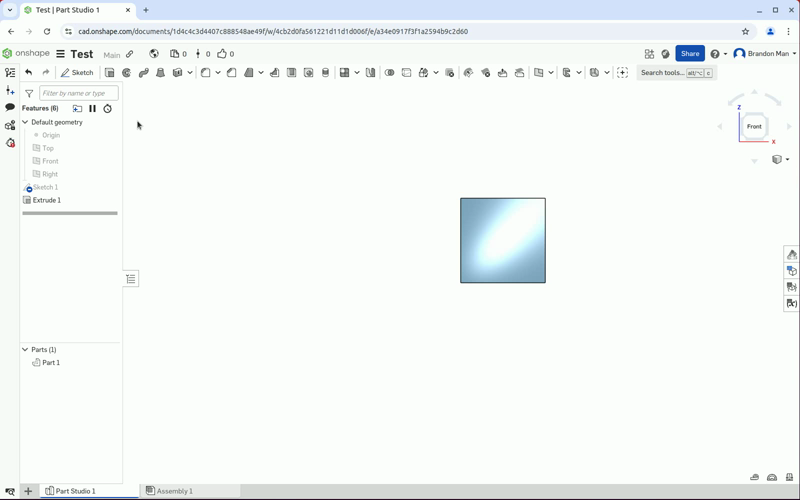
mouse_move(73, 189)
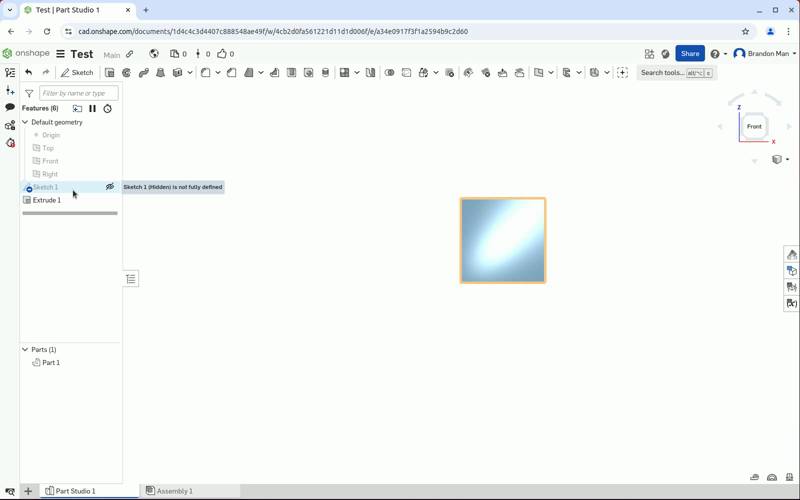
click(73, 189)
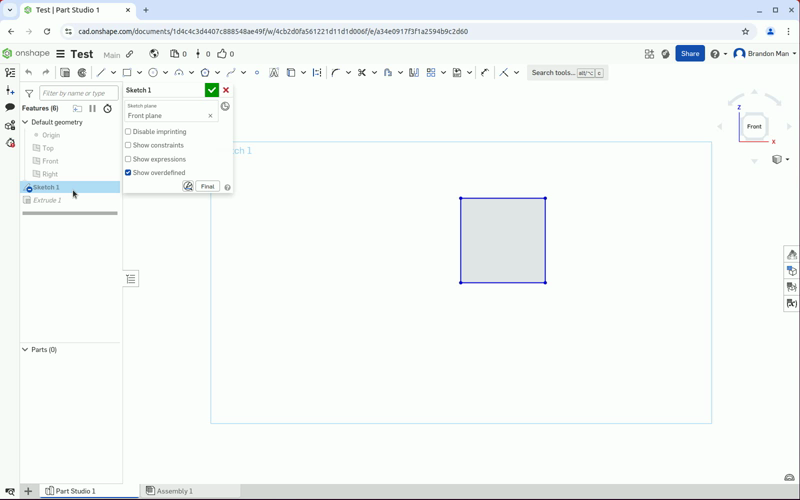
mouse_move(229, 92)
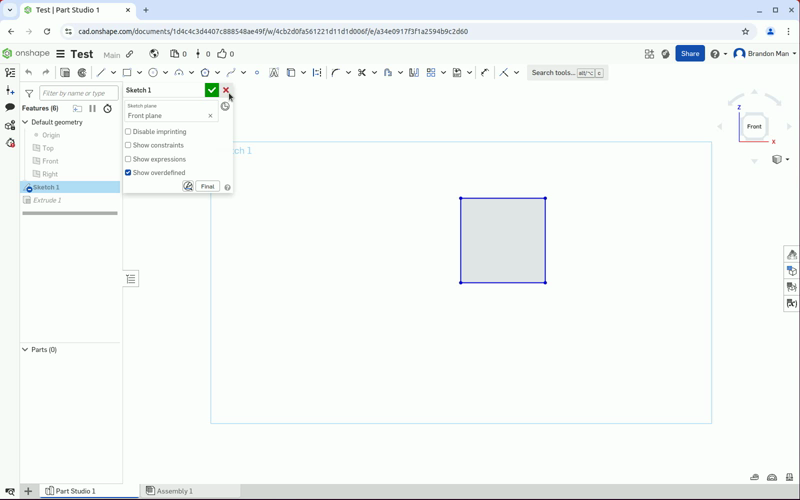
click(229, 92)
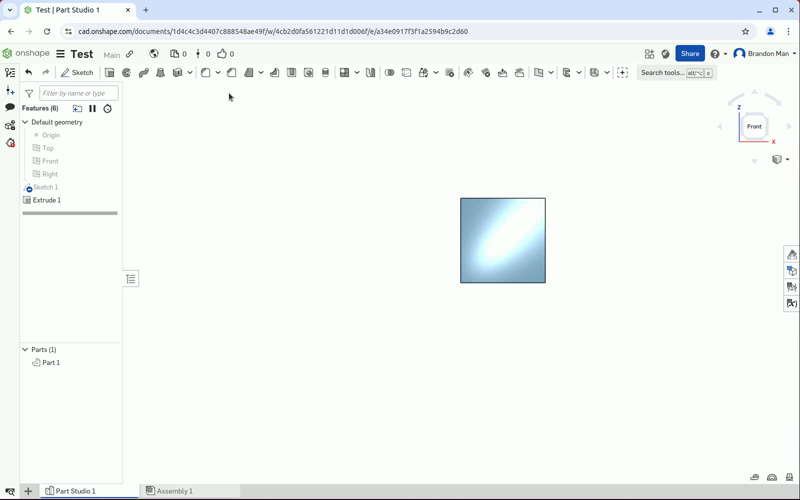
mouse_move(541, 75)
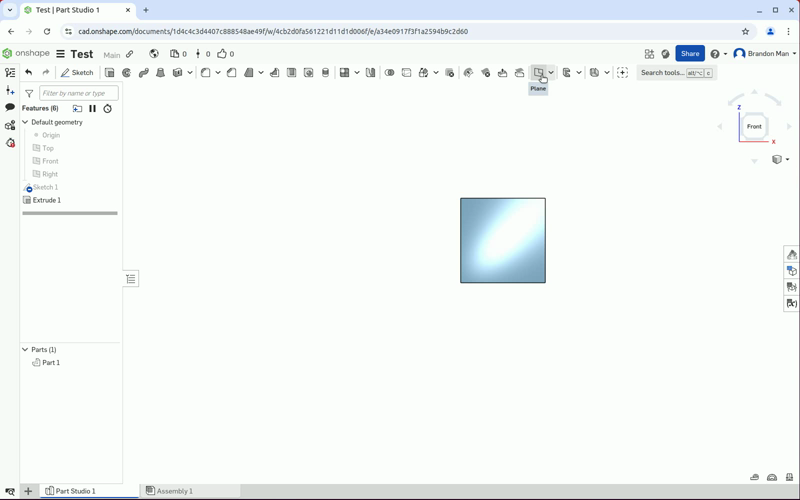
click(541, 75)
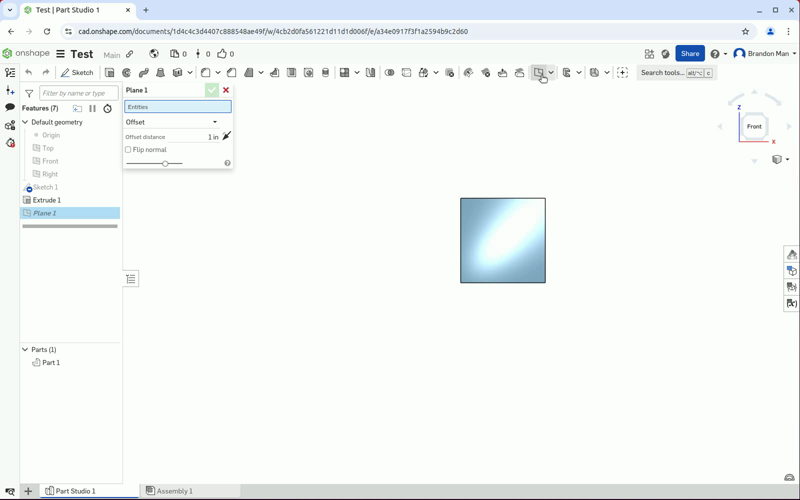
mouse_move(73, 163)
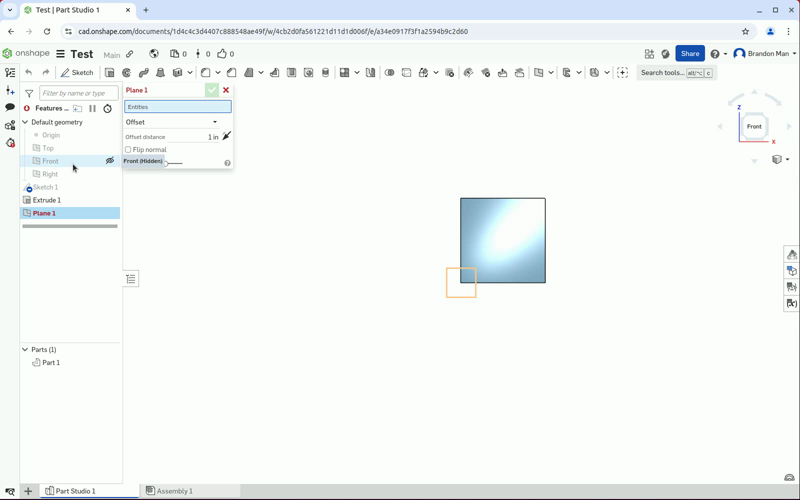
click(73, 163)
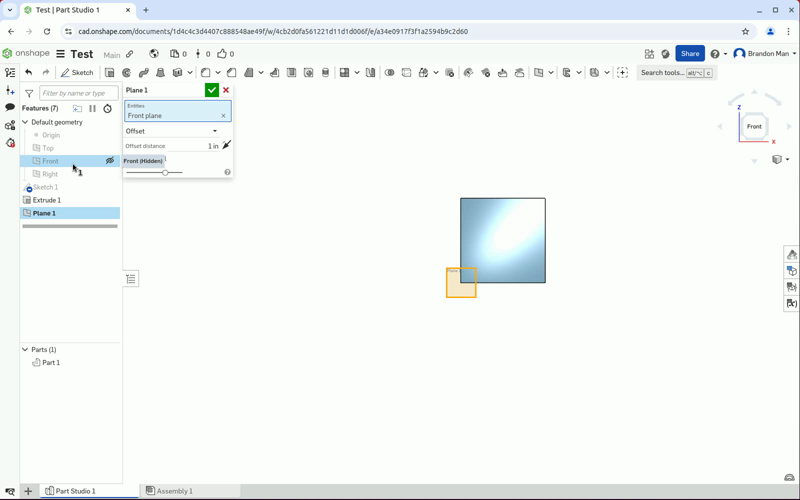
key(tab, 2)
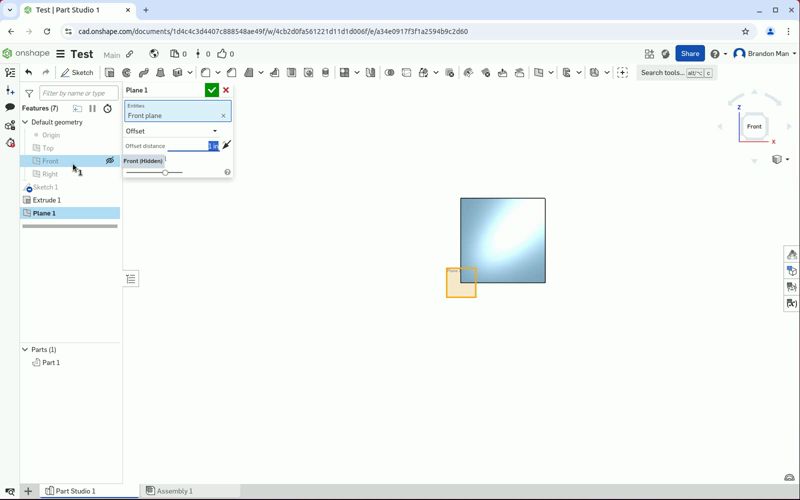
text(17.316)
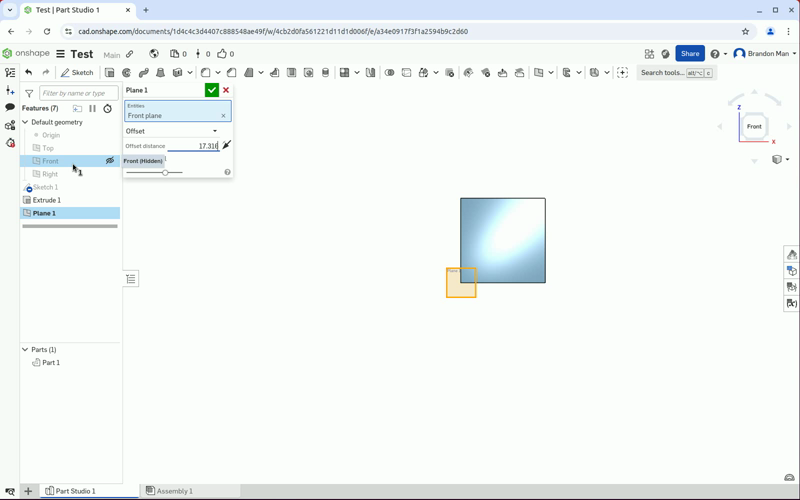
key(enter, 2)
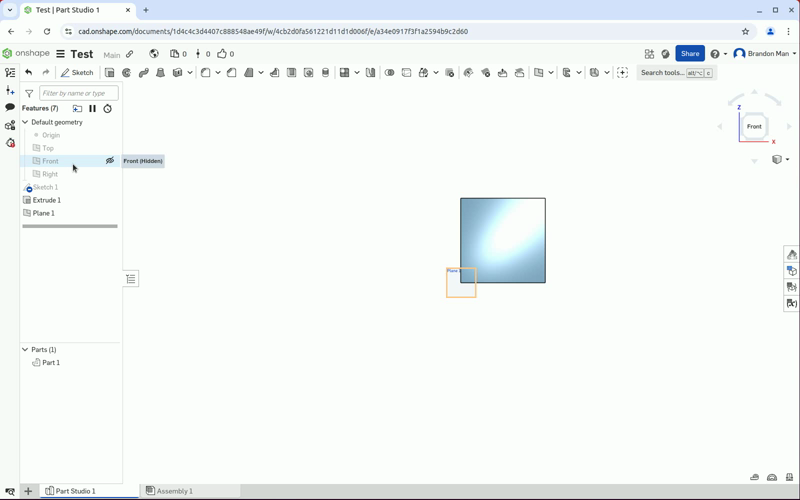
key(shift+s)
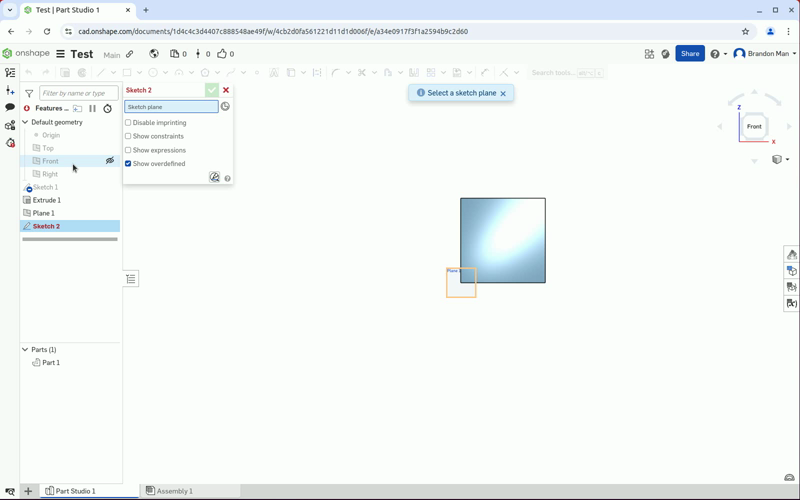
mouse_move(73, 215)
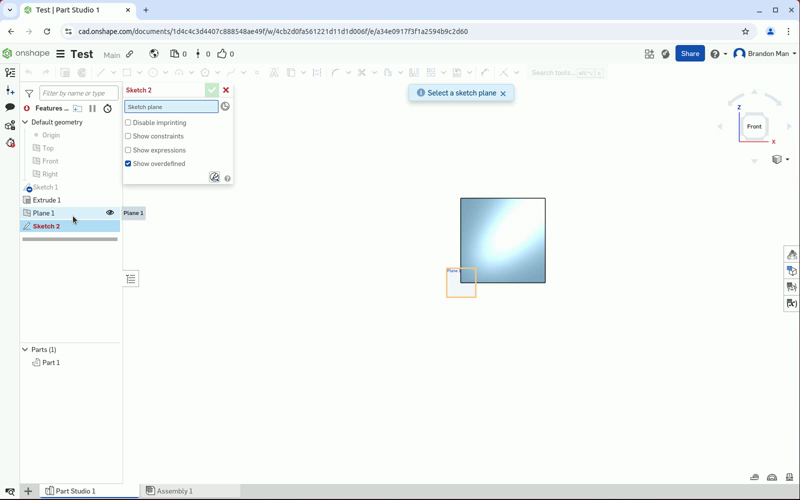
click(73, 215)
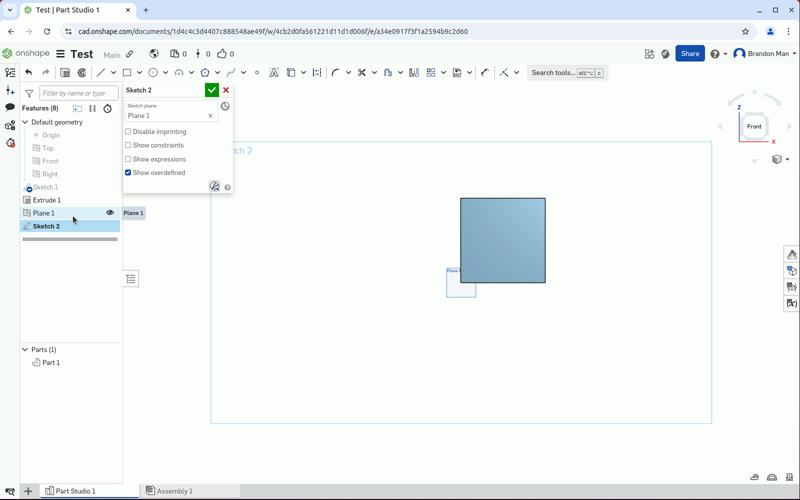
mouse_move(73, 352)
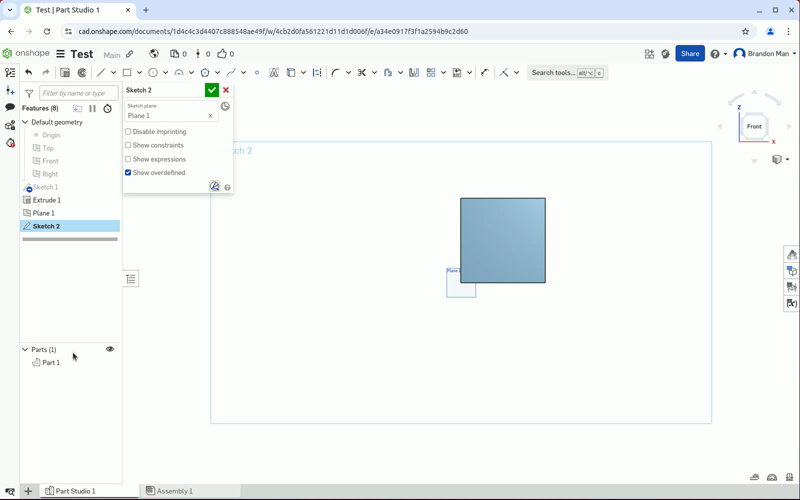
key(y)
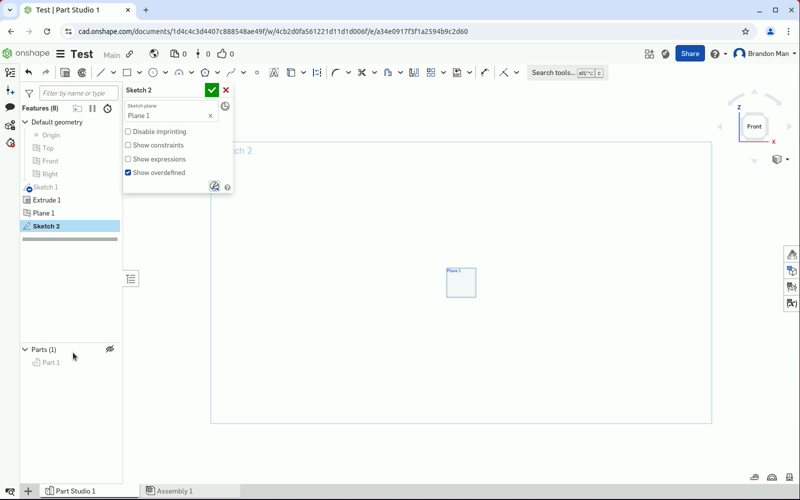
key(l)
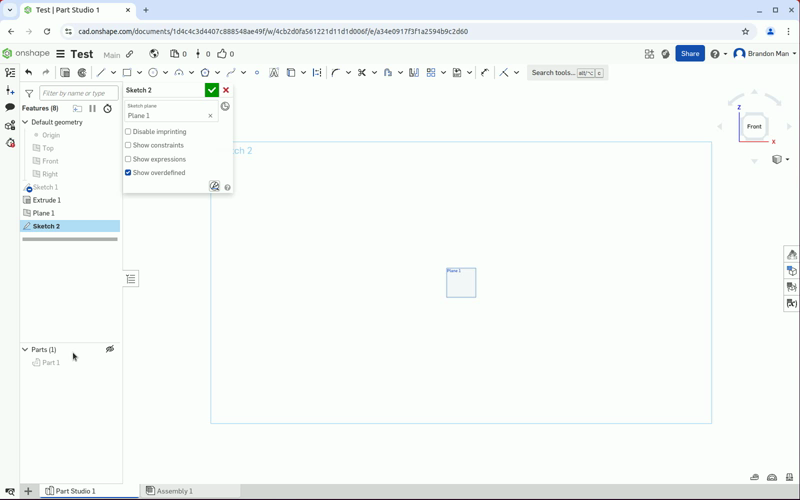
key_down(shift)
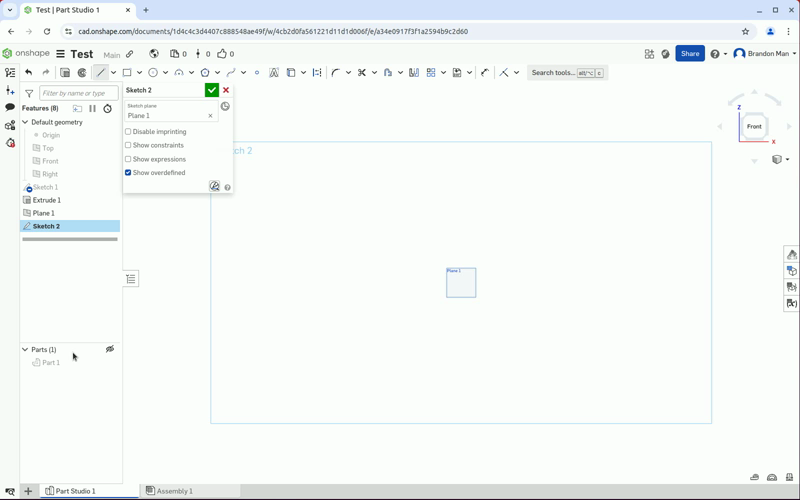
mouse_move(480, 253)
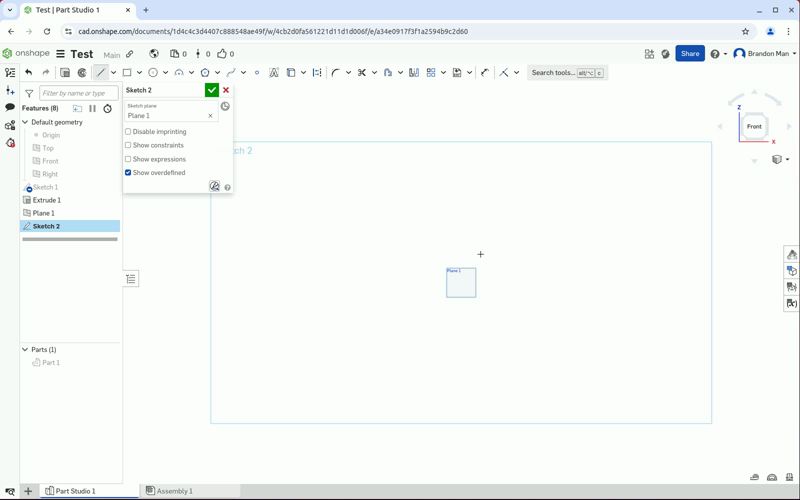
click(480, 253)
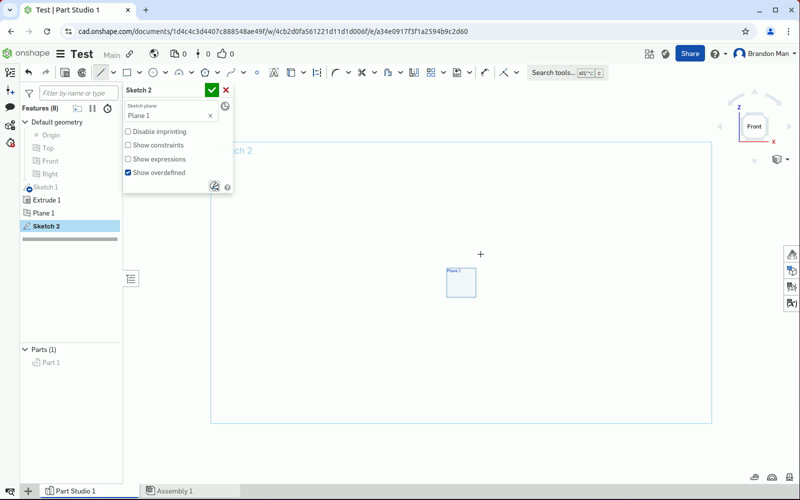
key_up(shift)
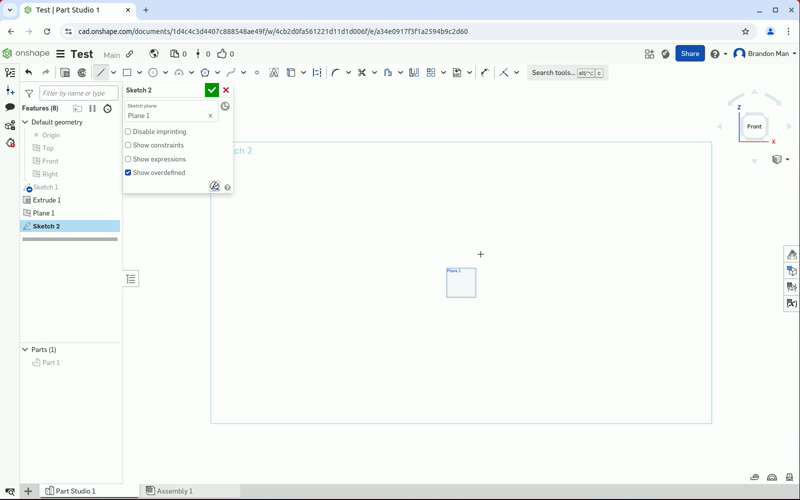
key_down(shift)
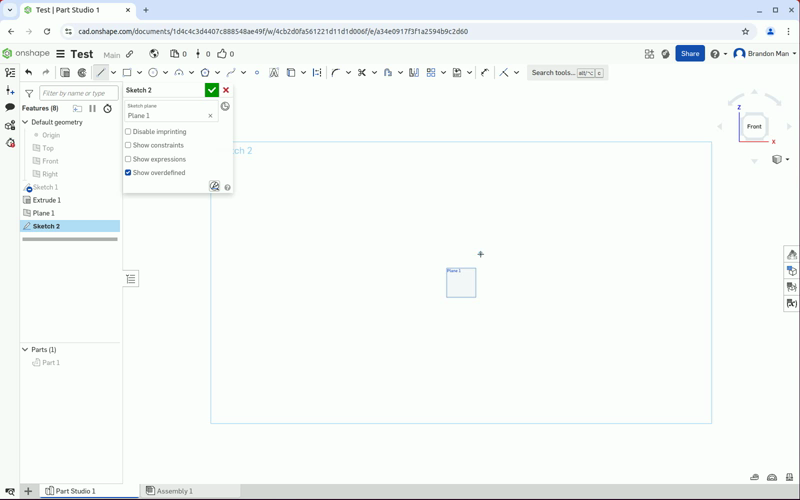
mouse_move(510, 253)
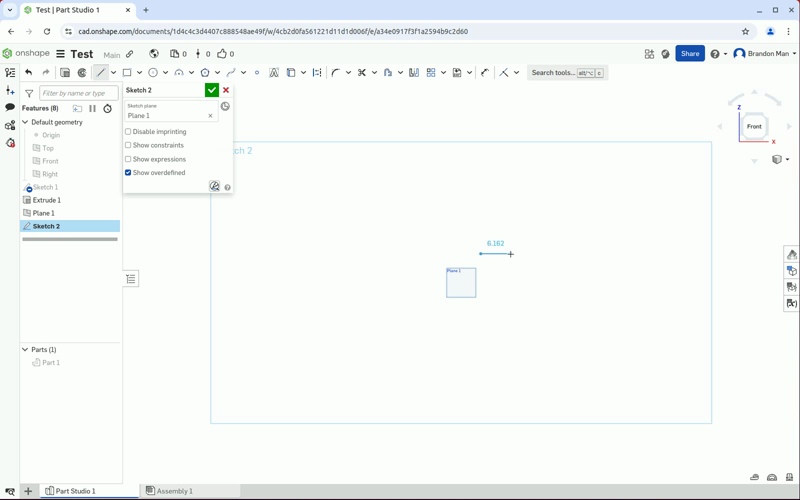
mouse_move(509, 253)
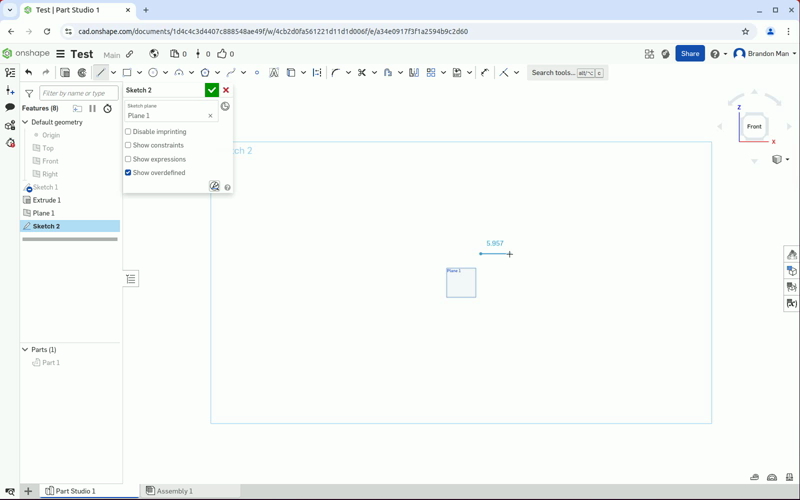
click(509, 253)
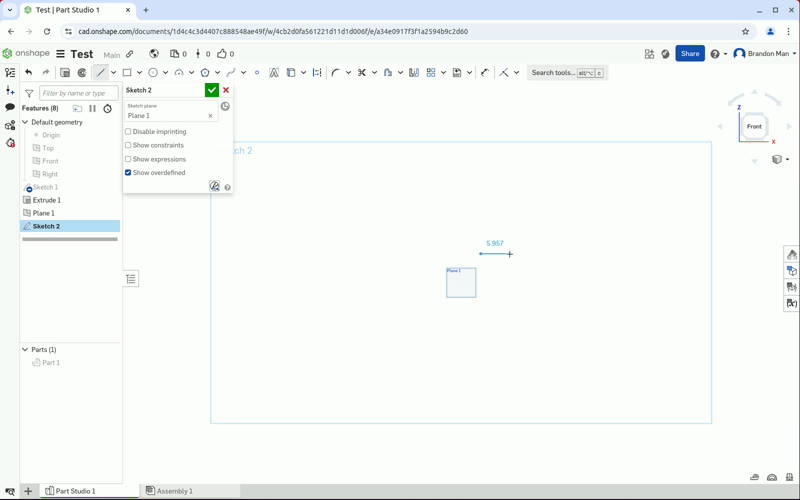
key_up(shift)
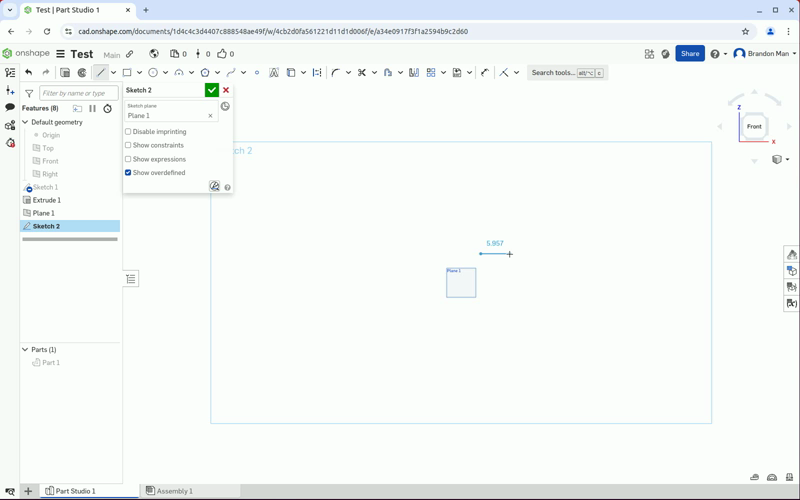
key_down(shift)
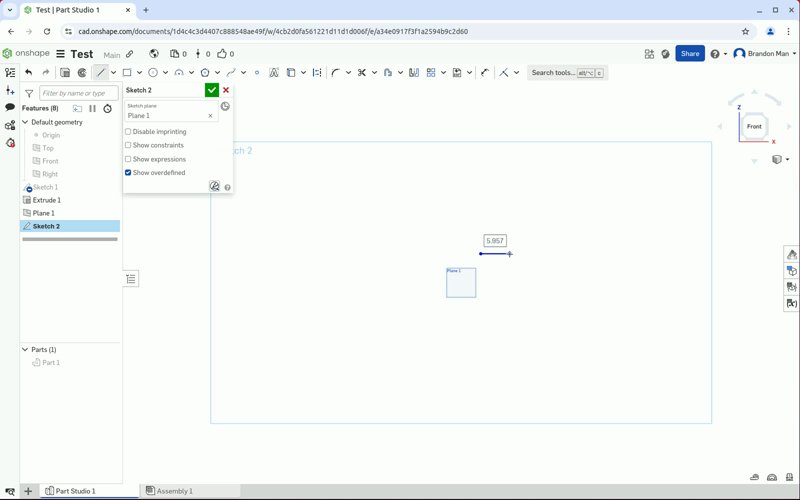
mouse_move(539, 253)
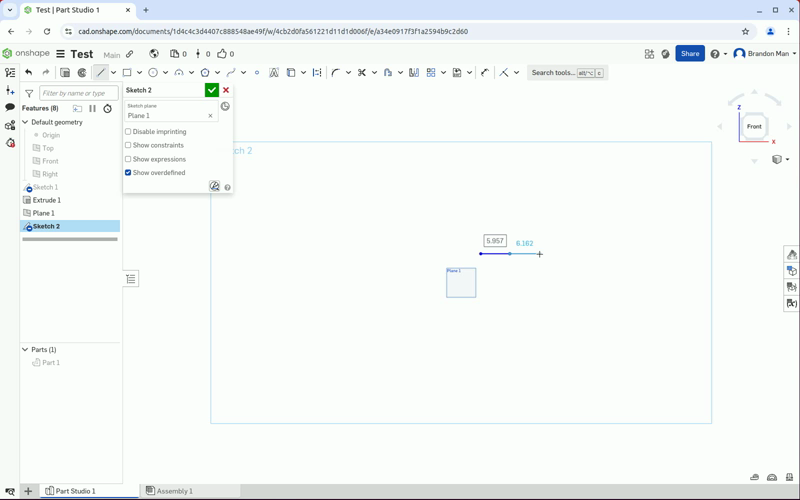
mouse_move(509, 224)
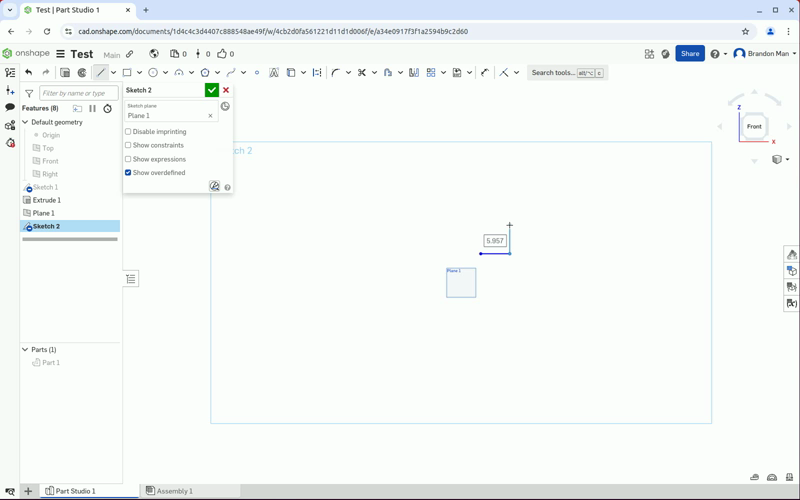
click(509, 224)
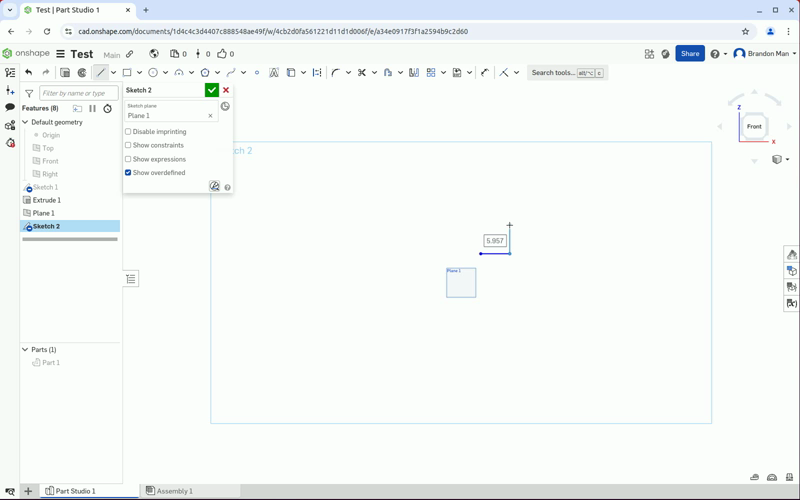
key_up(shift)
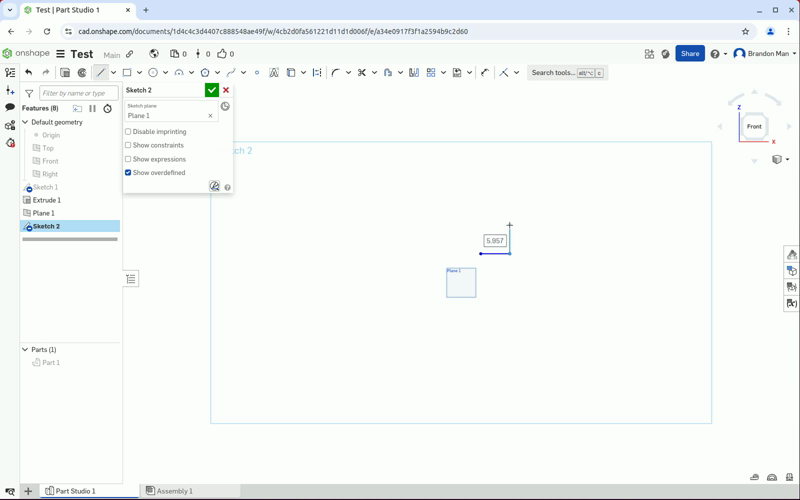
key_down(shift)
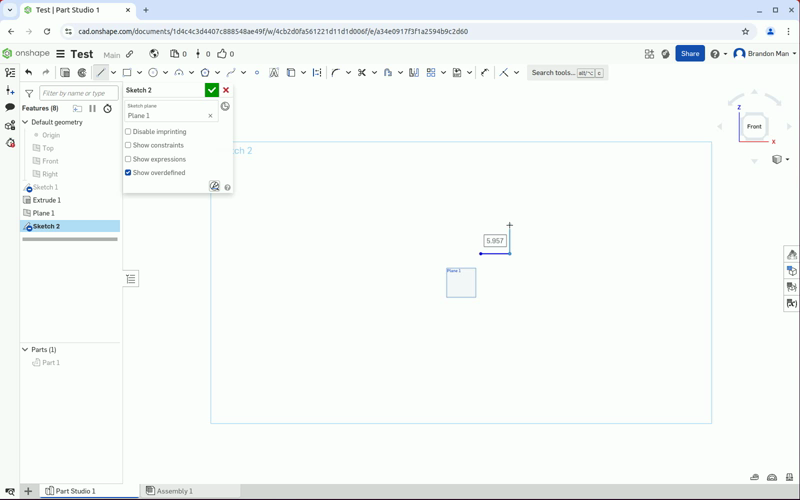
mouse_move(539, 224)
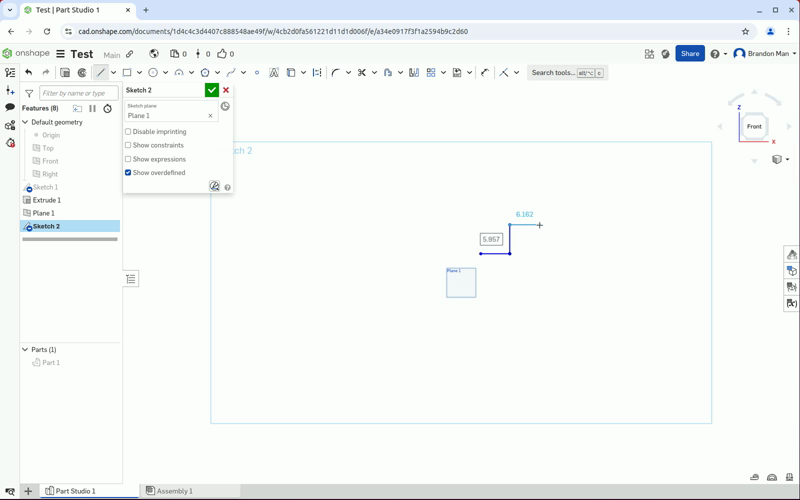
mouse_move(480, 224)
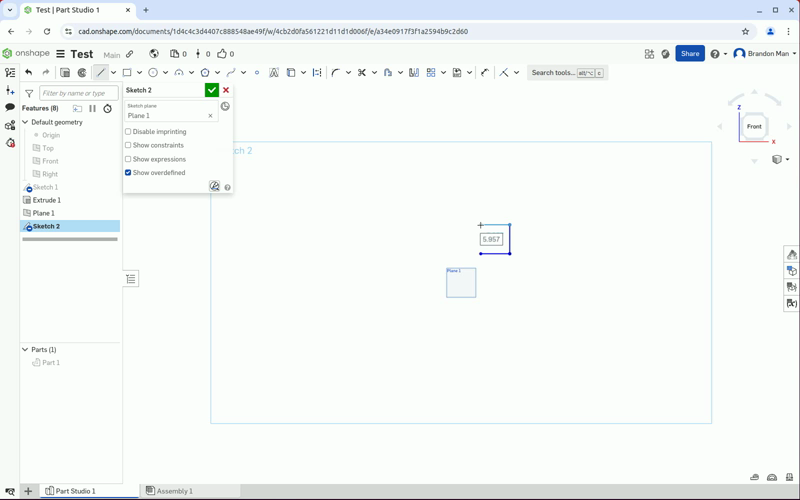
click(480, 224)
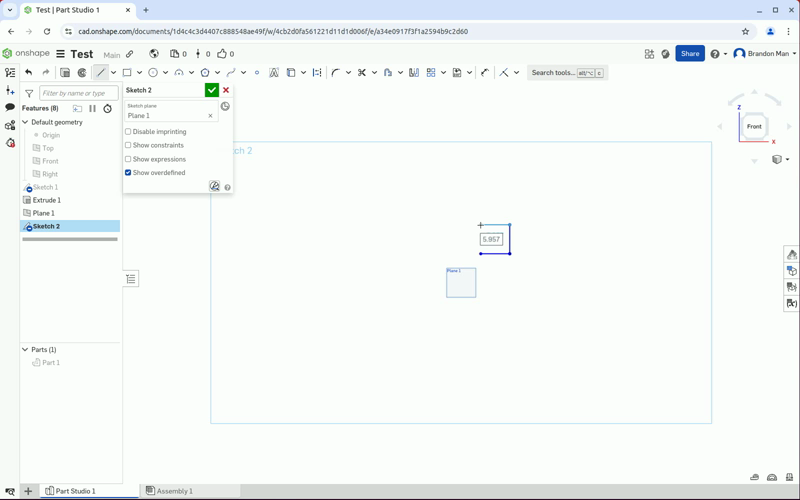
key_up(shift)
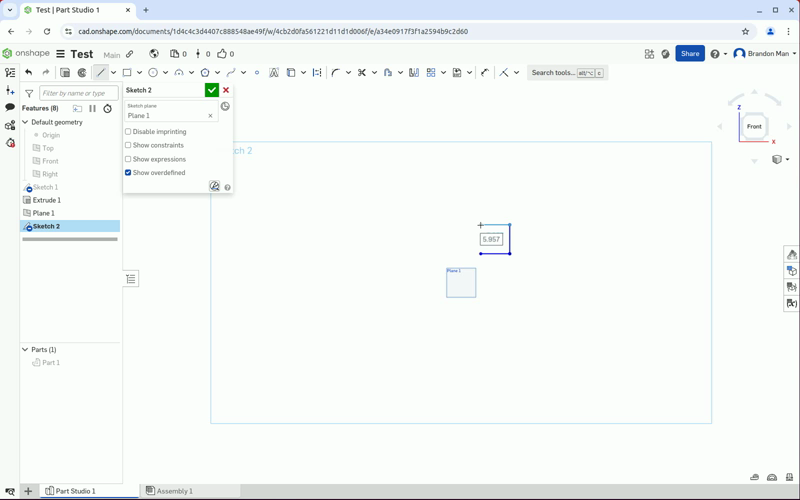
mouse_move(510, 224)
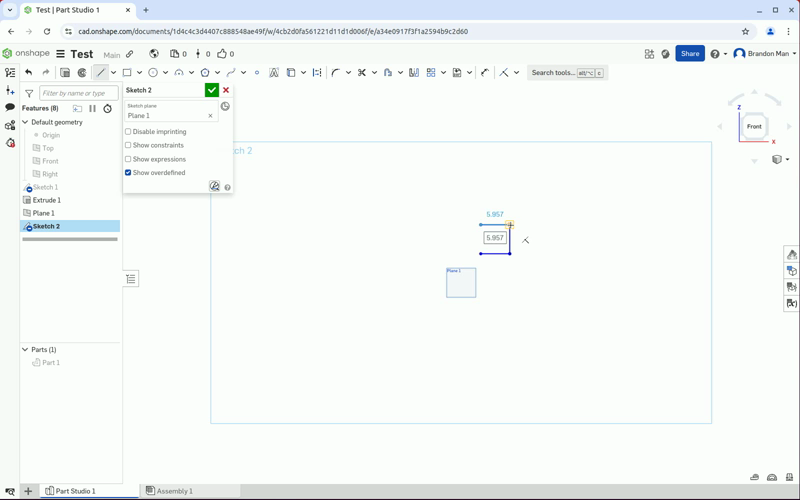
key_down(shift)
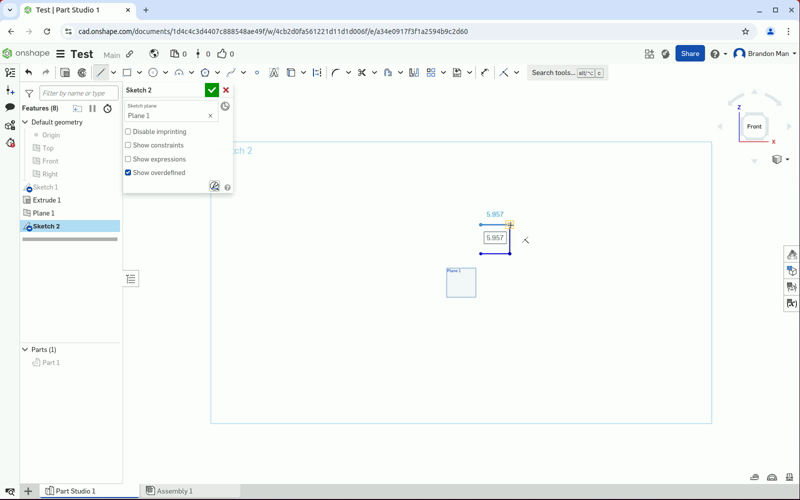
mouse_move(480, 253)
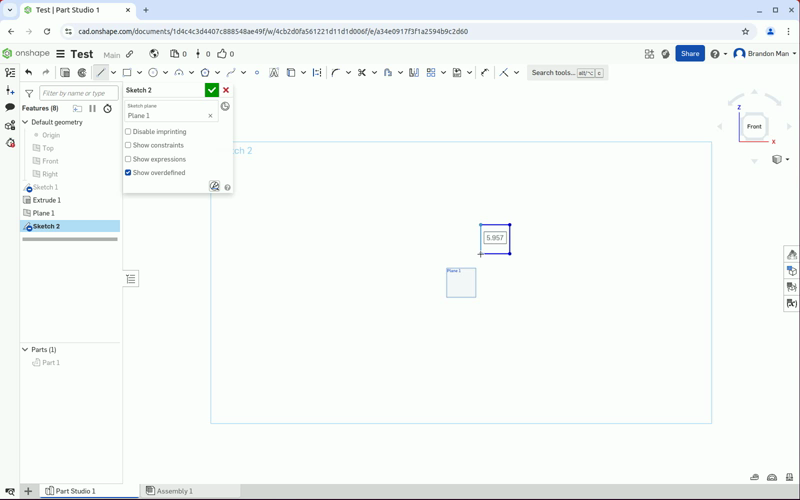
key_up(shift)
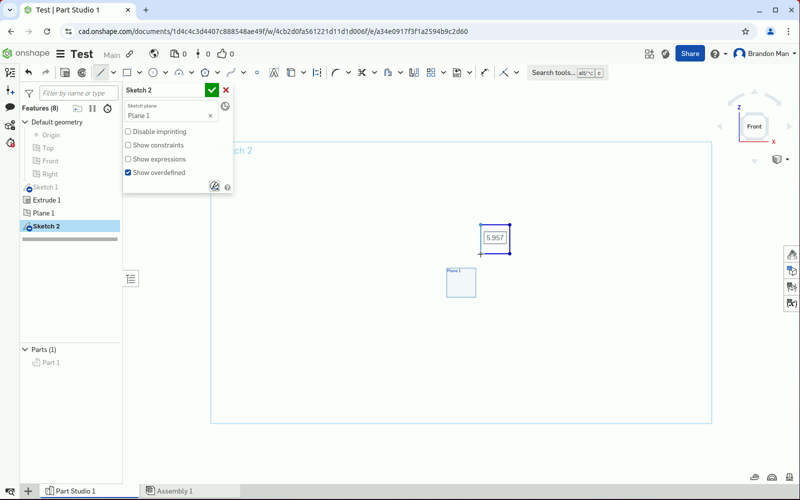
click(480, 253)
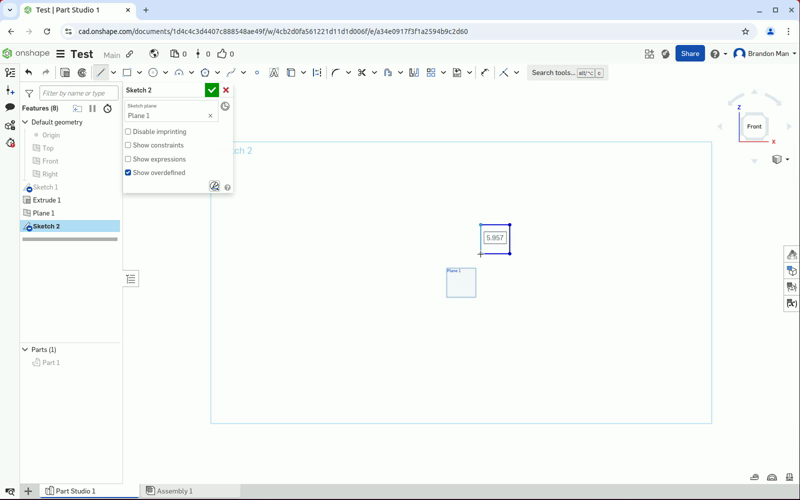
key(esc)
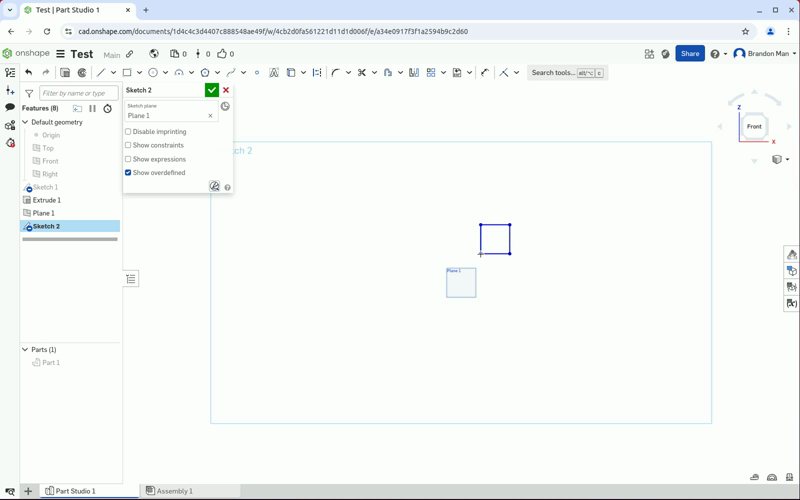
mouse_move(501, 244)
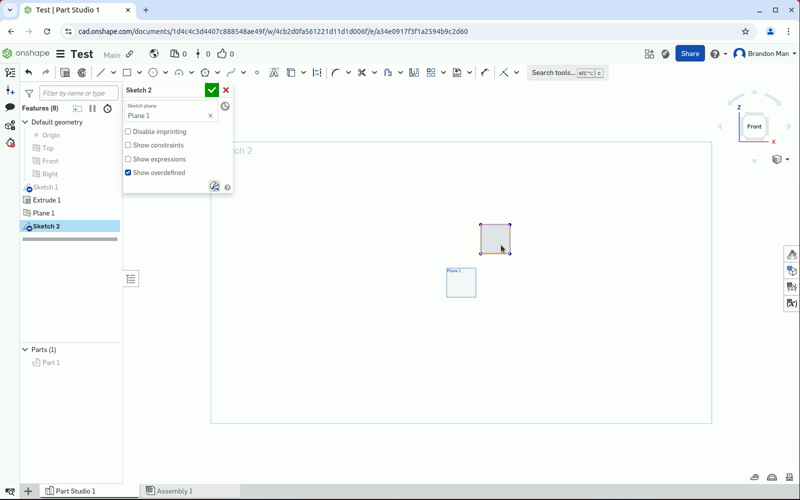
scroll(6)
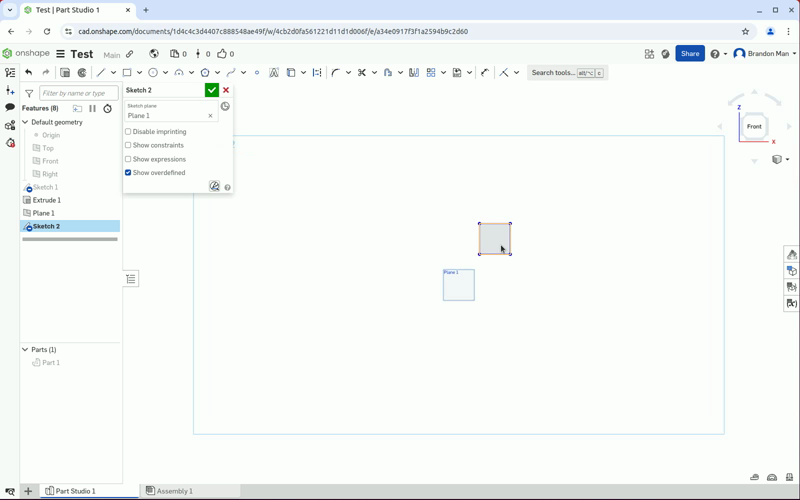
scroll(6)
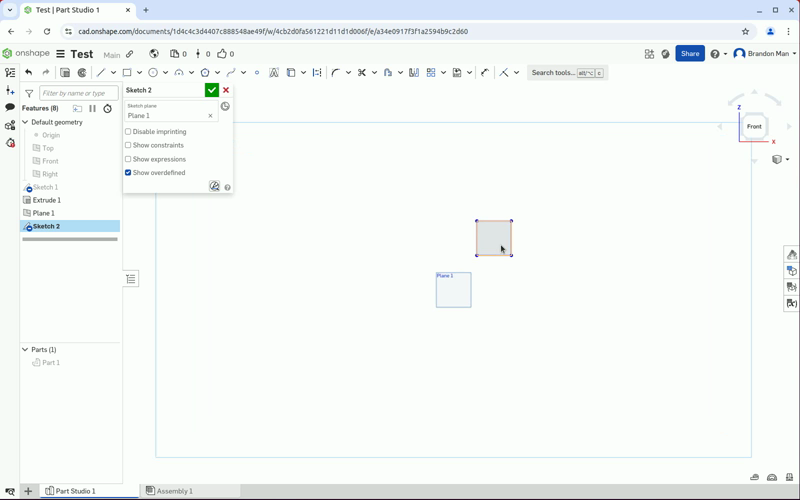
scroll(6)
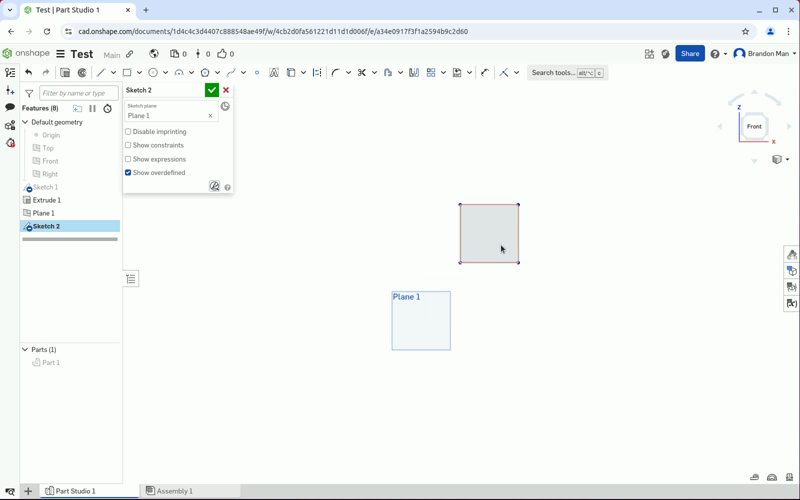
scroll(6)
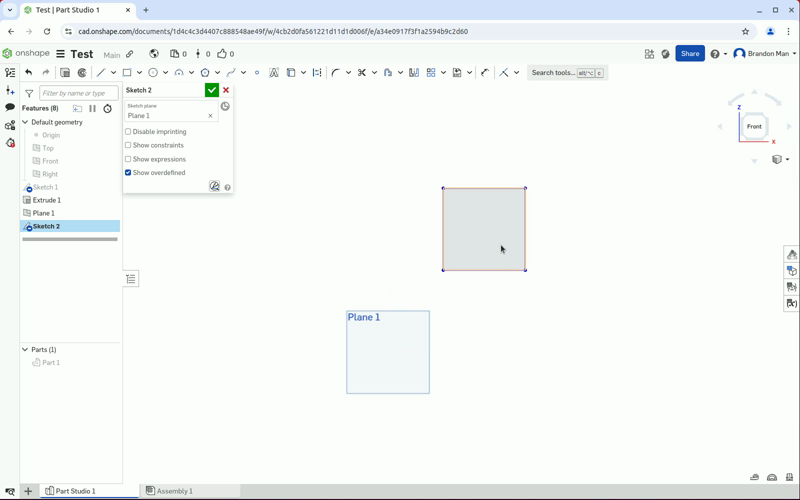
scroll(6)
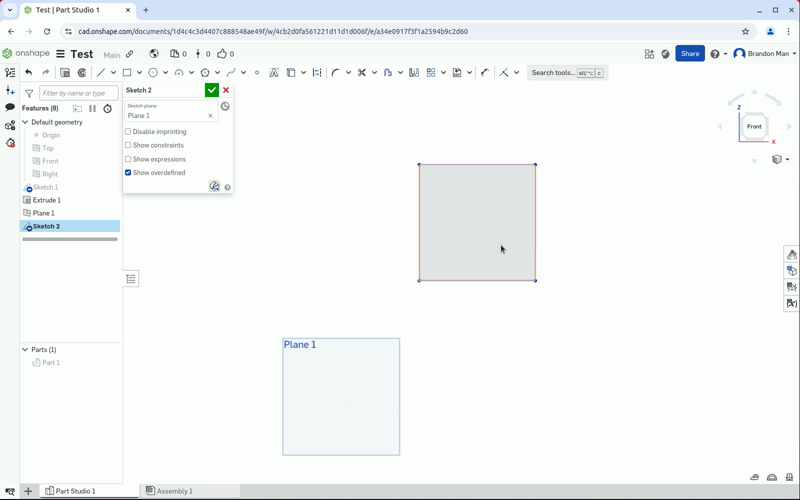
scroll(6)
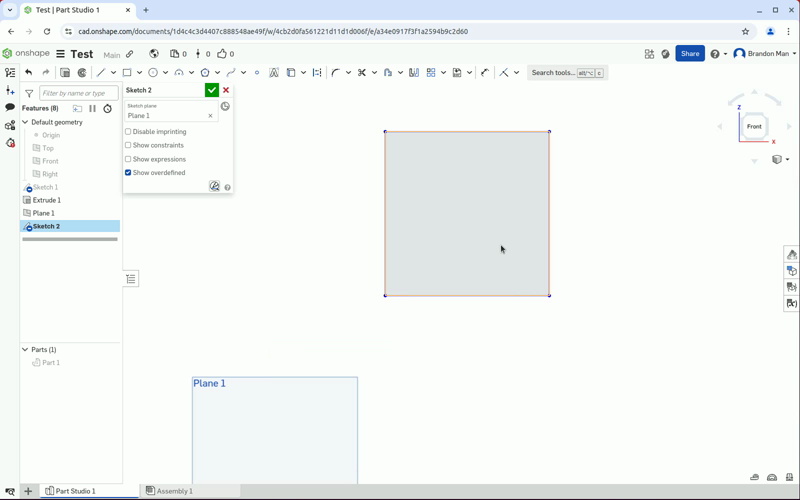
scroll(6)
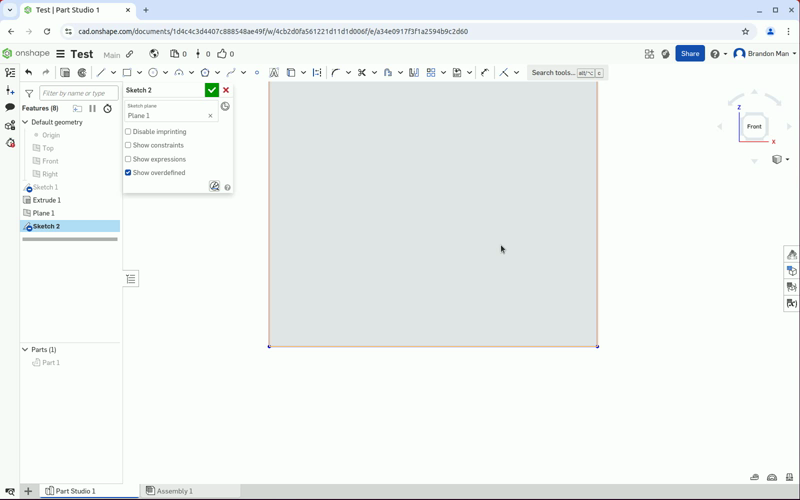
click(501, 244)
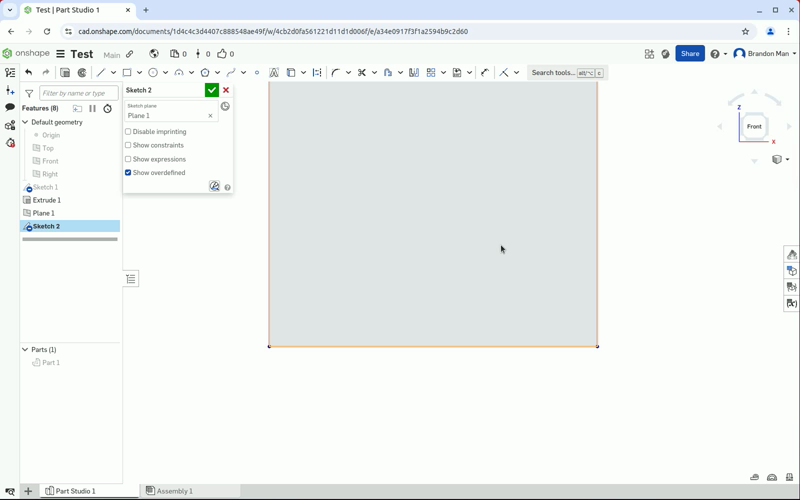
scroll(-6)
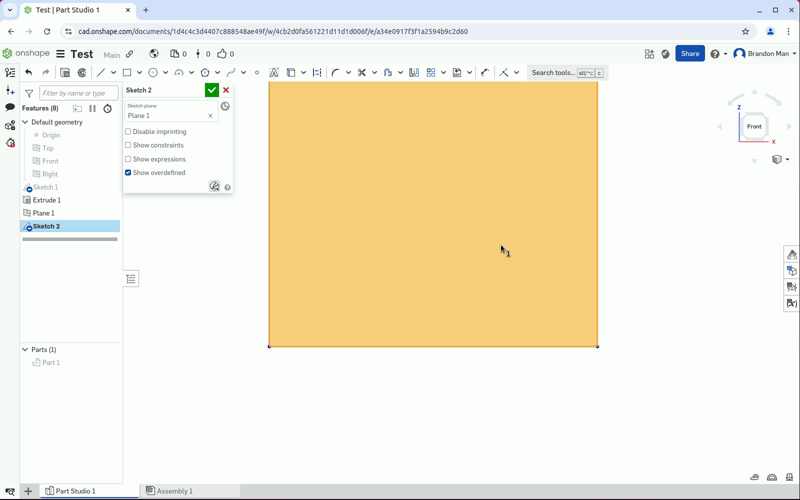
scroll(-6)
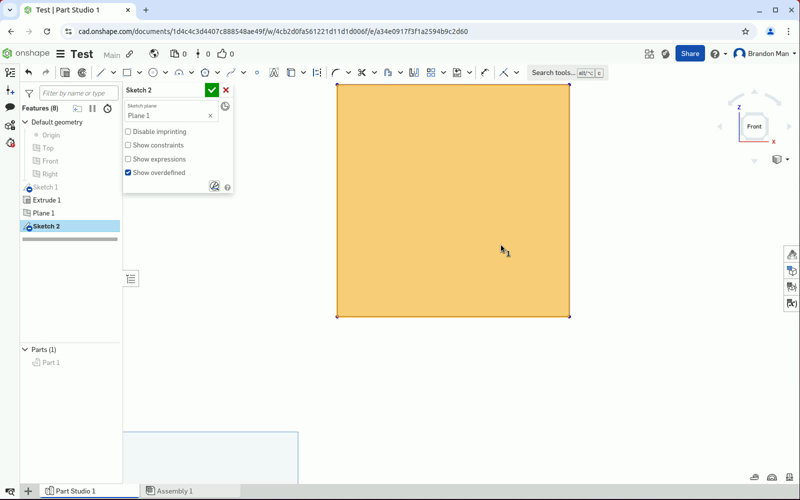
scroll(-6)
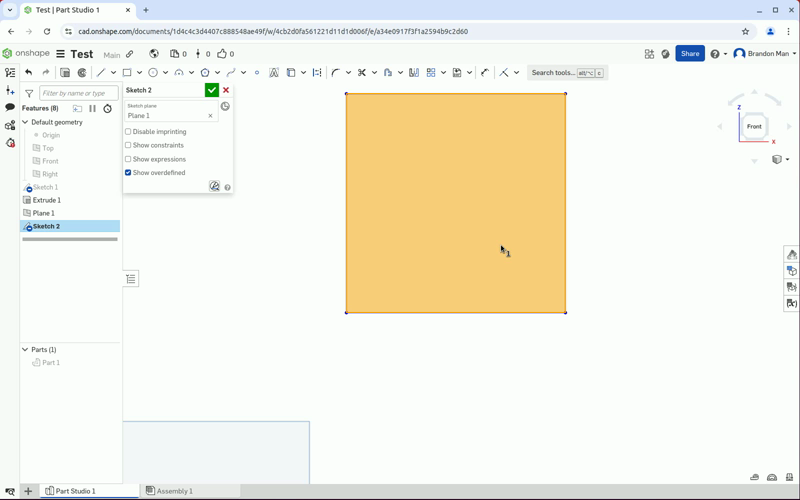
scroll(-6)
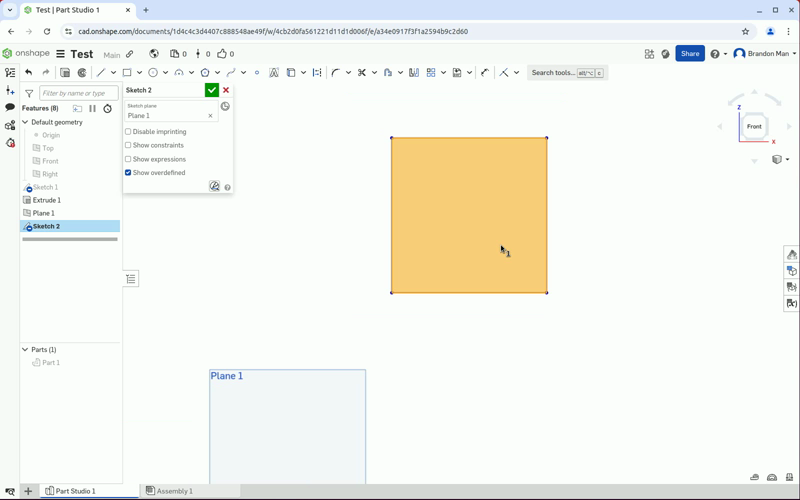
scroll(-6)
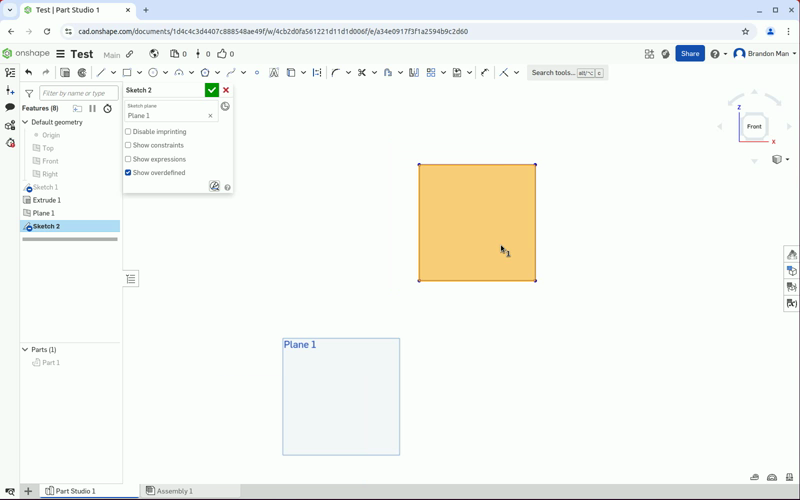
scroll(-6)
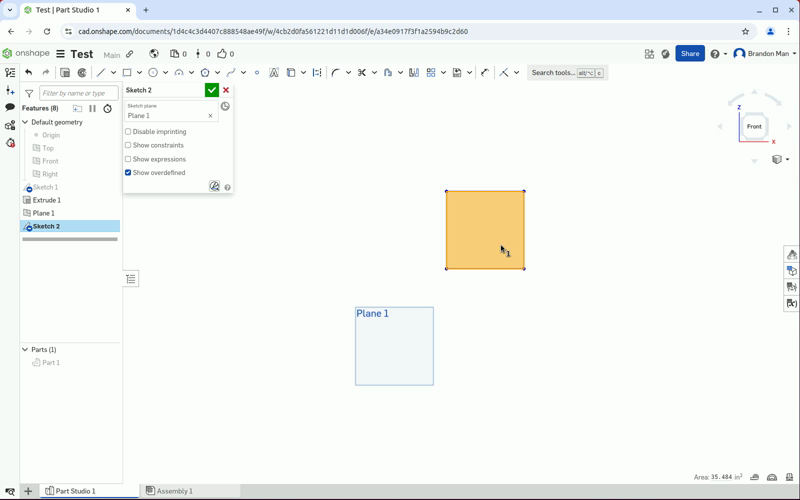
scroll(-6)
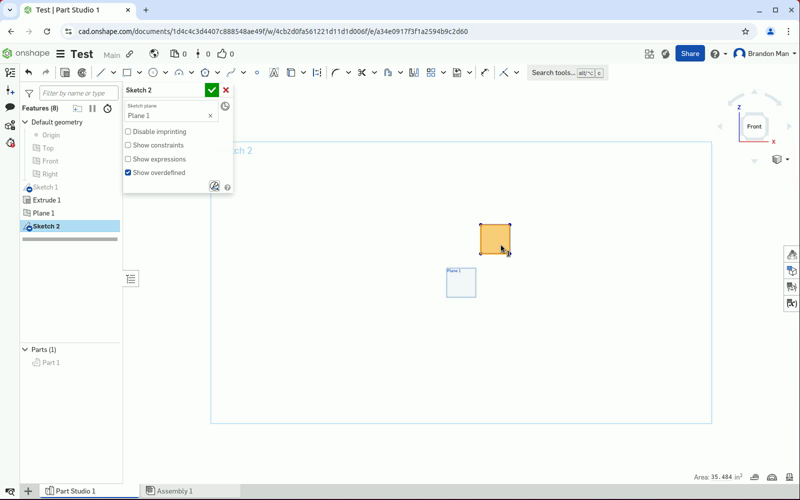
mouse_move(73, 352)
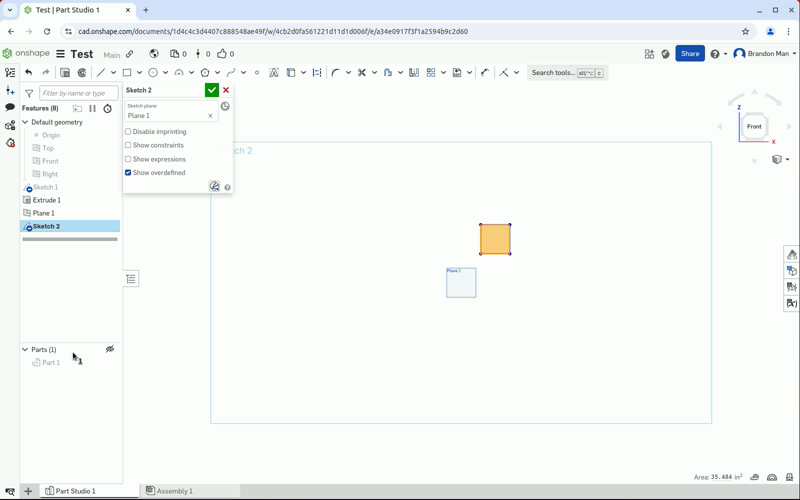
key(shift+y)
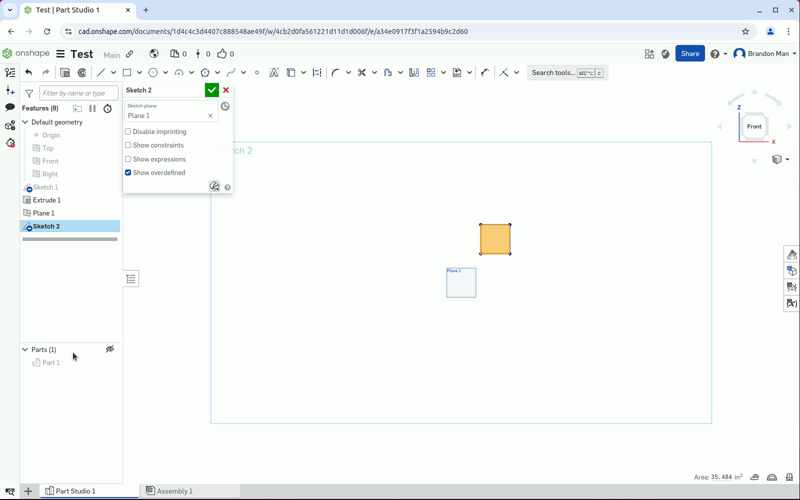
key(shift+e)
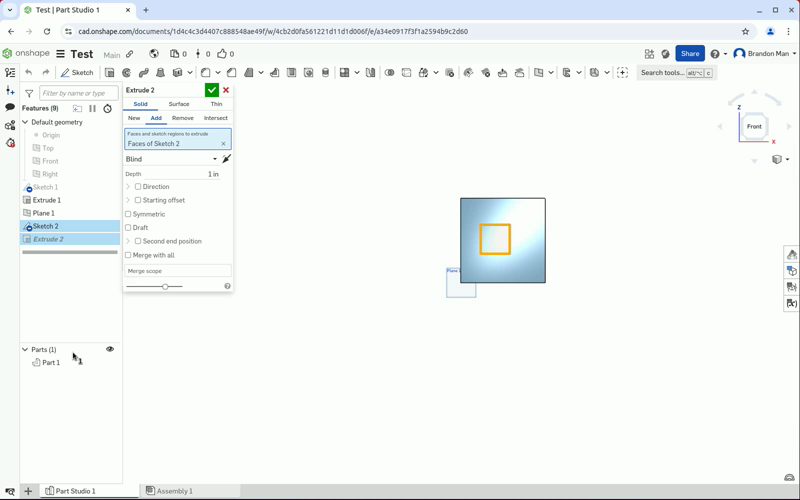
mouse_move(143, 106)
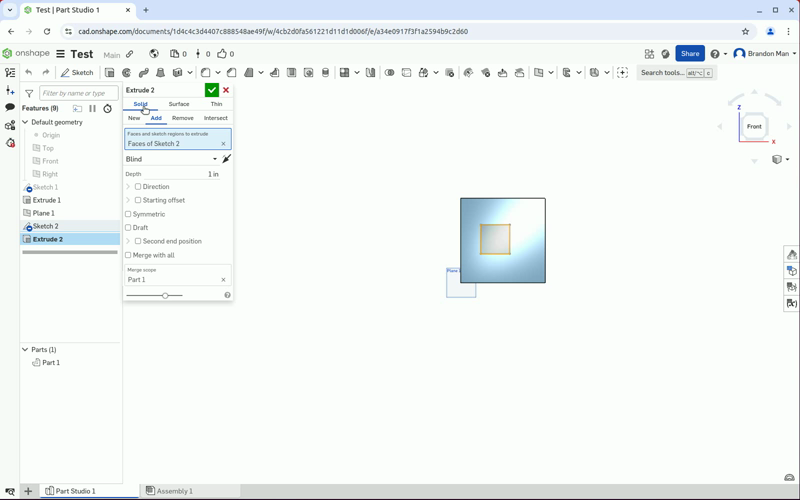
click(143, 106)
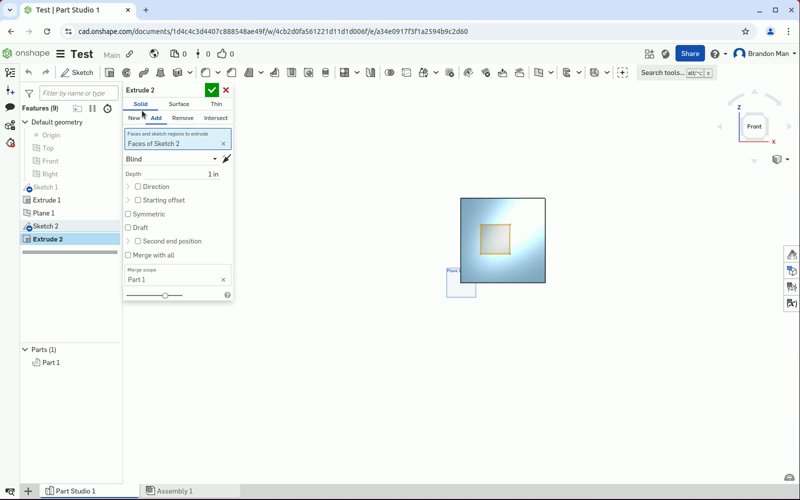
mouse_move(137, 120)
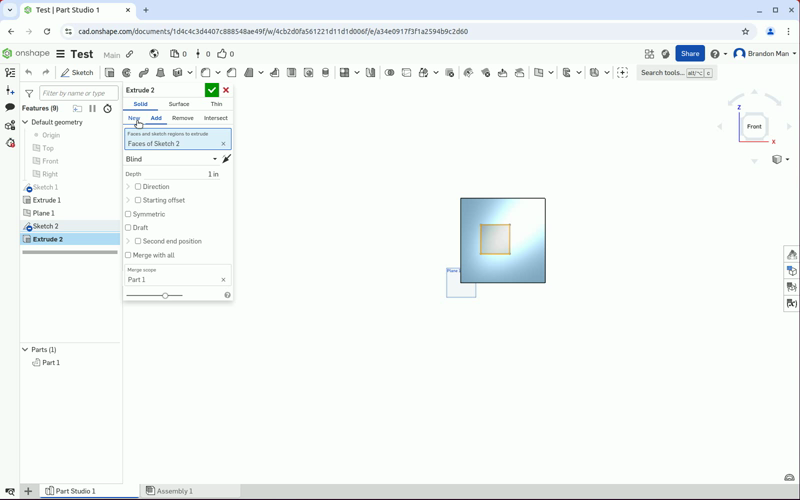
click(137, 120)
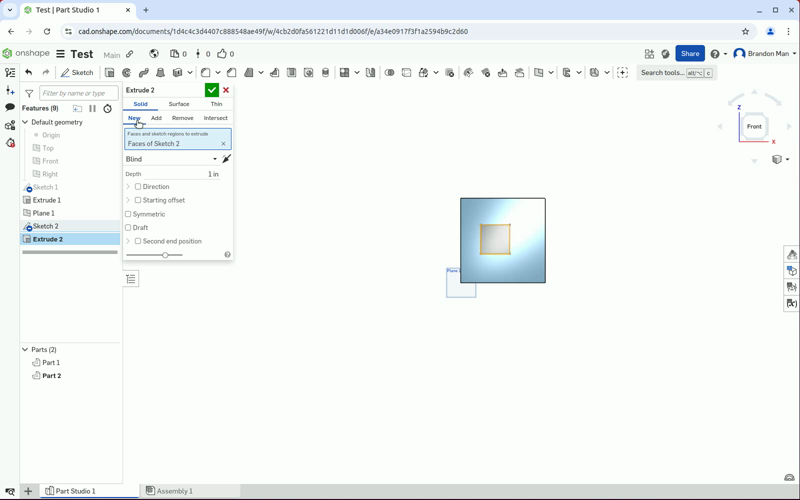
key(tab, 4)
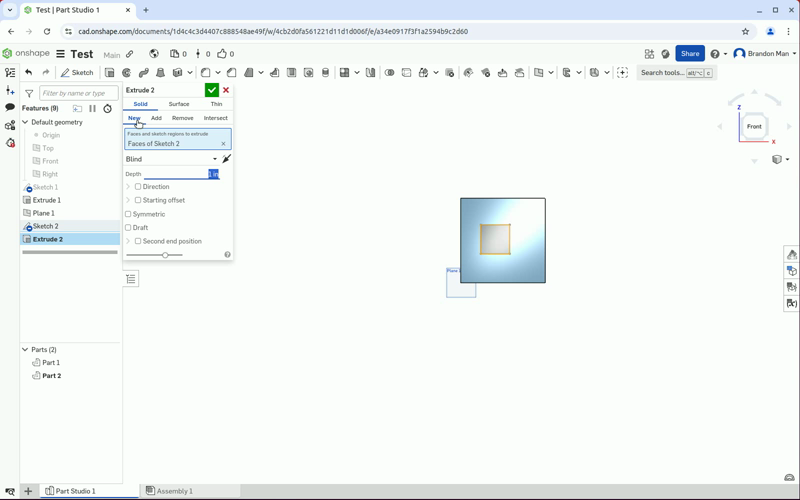
text(5.777)
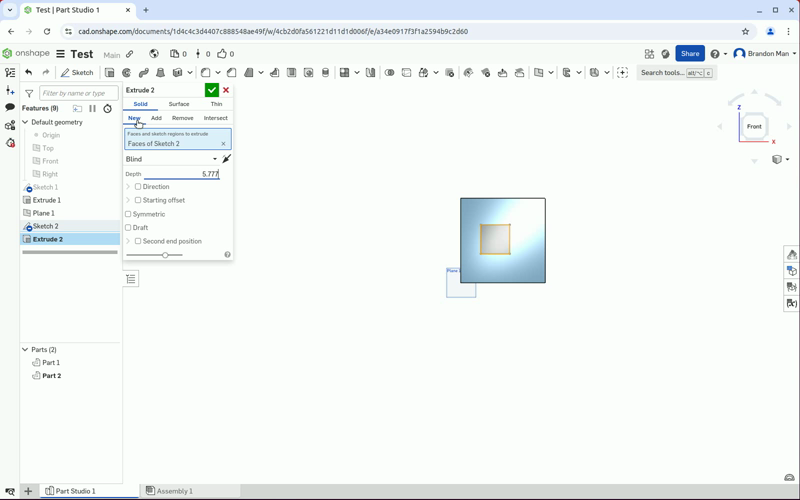
key(enter)
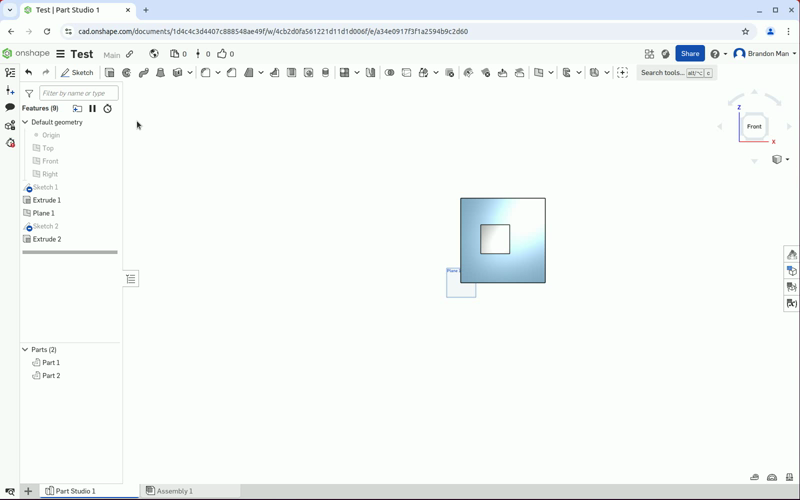
key(shift+h)
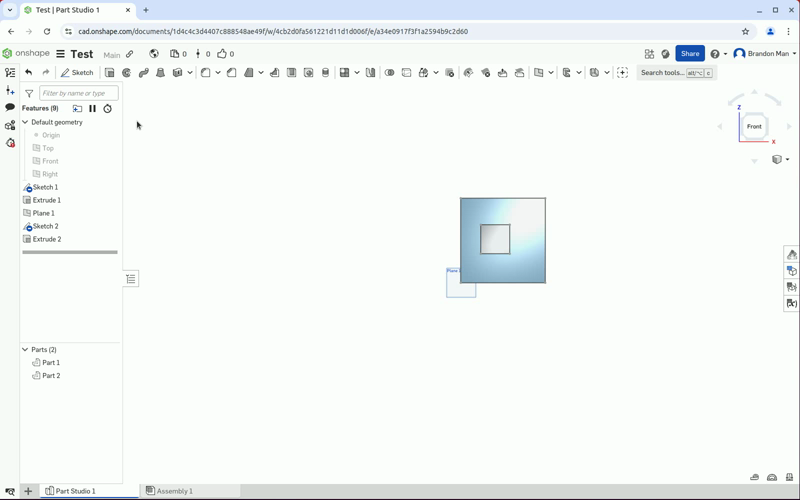
key(shift+h)
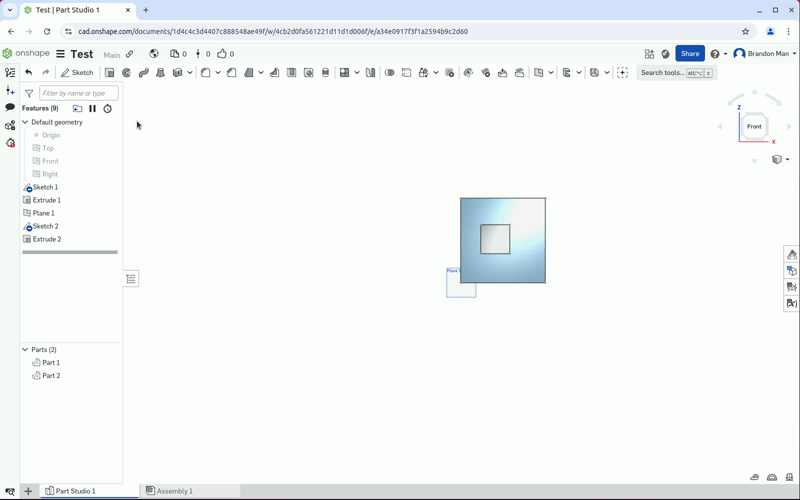
key(shift+7)
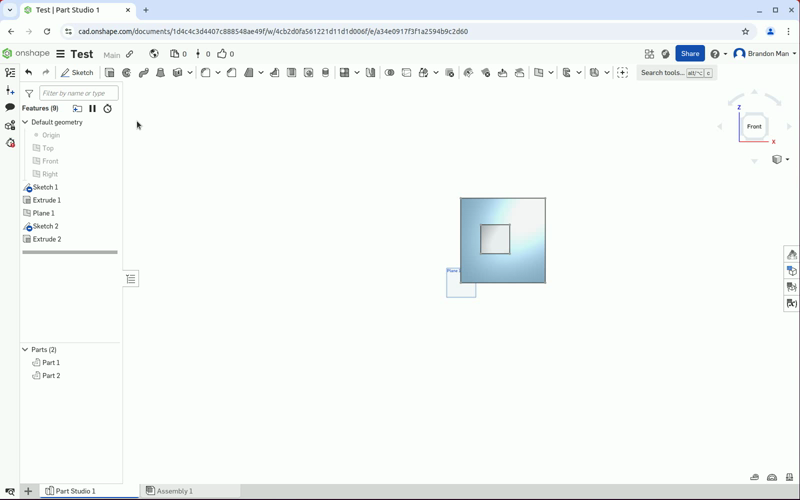
key(left, 2)
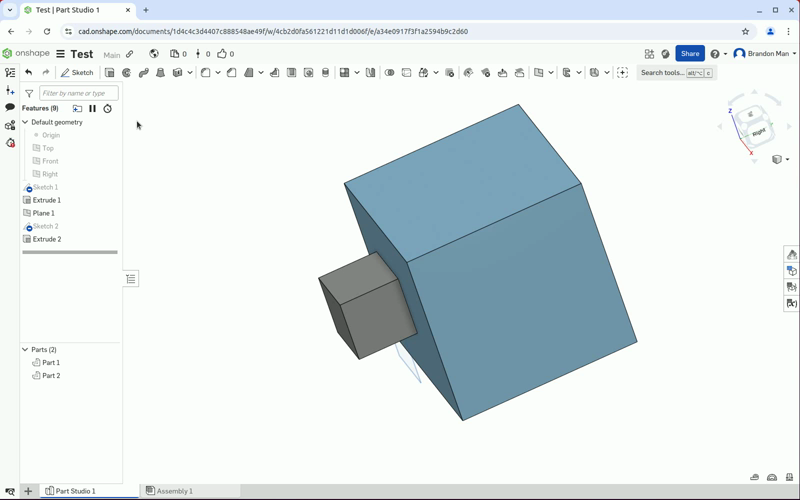
key(down, 2)
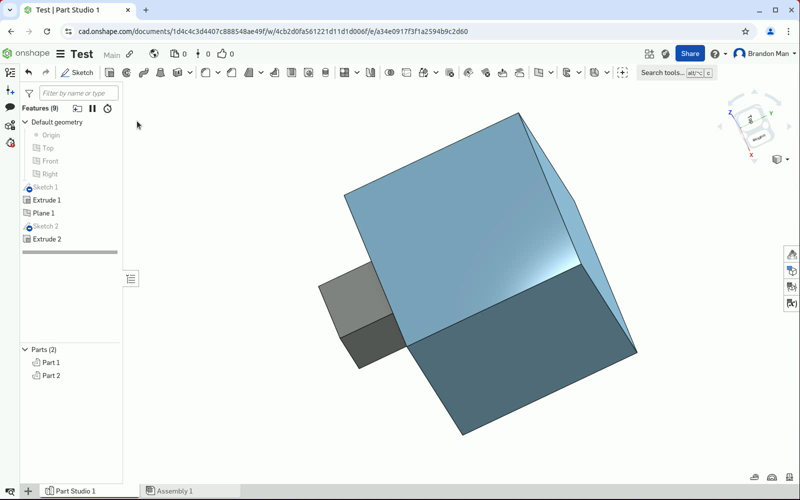
key(up, 2)
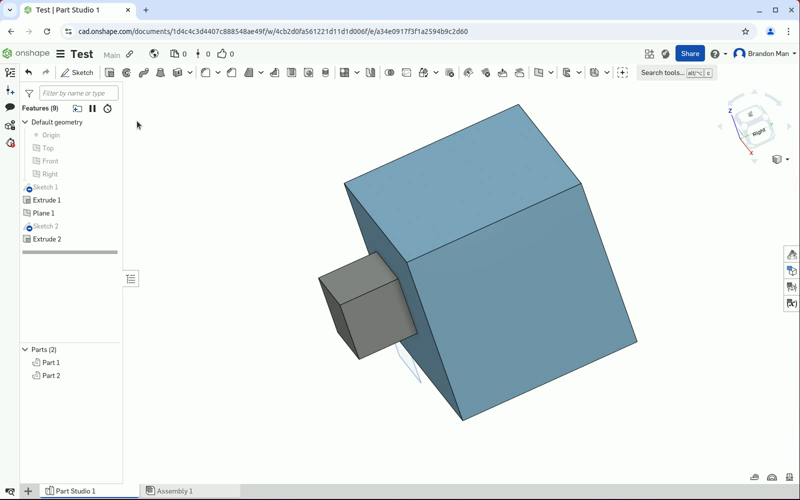
key(right, 2)
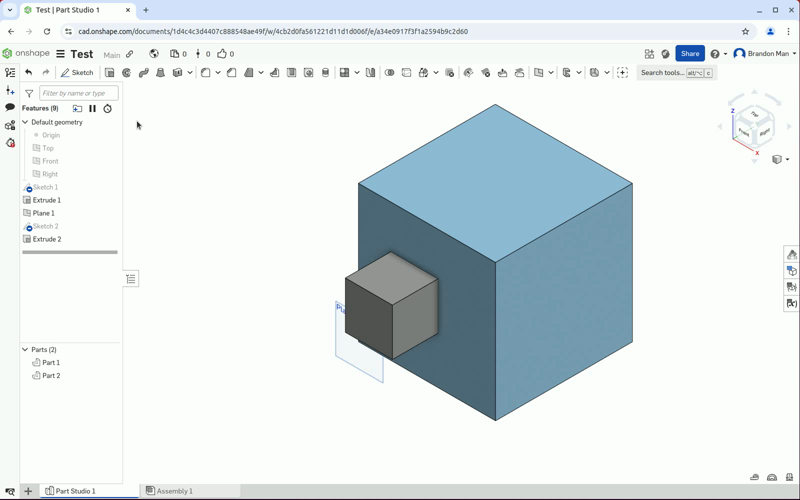
mouse_move(73, 189)
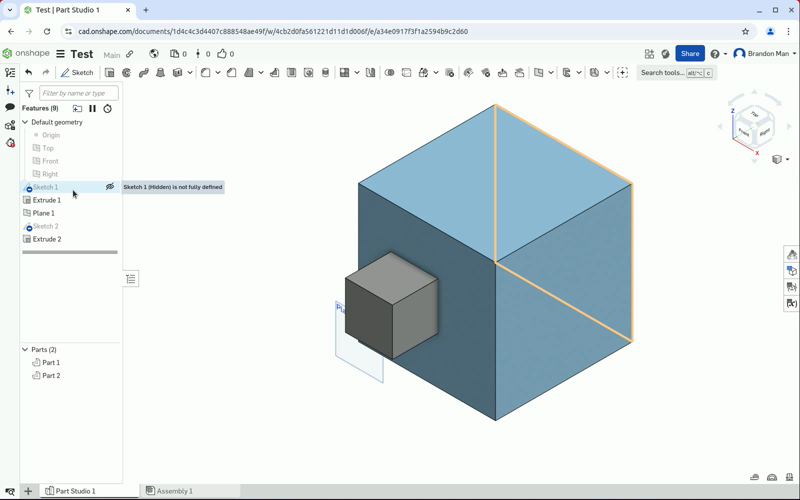
click(73, 189)